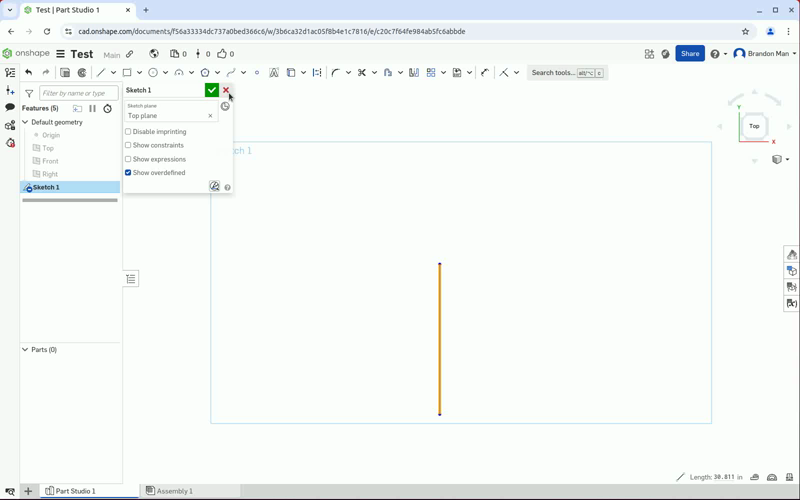
key(shift+h)
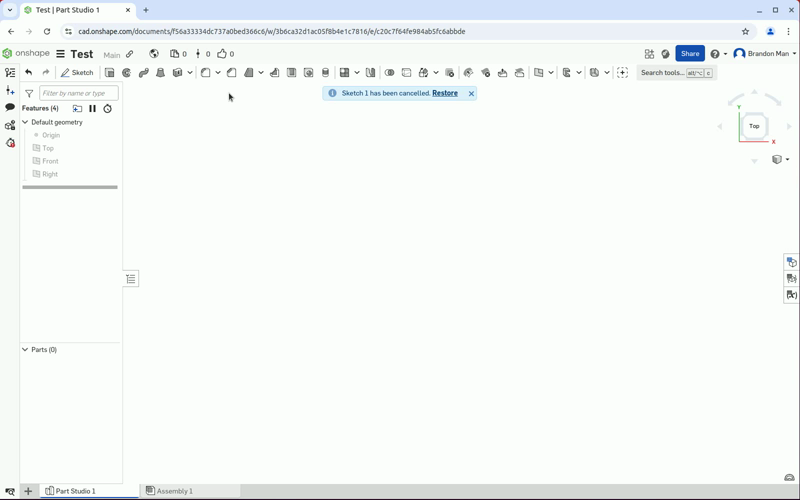
mouse_move(73, 352)
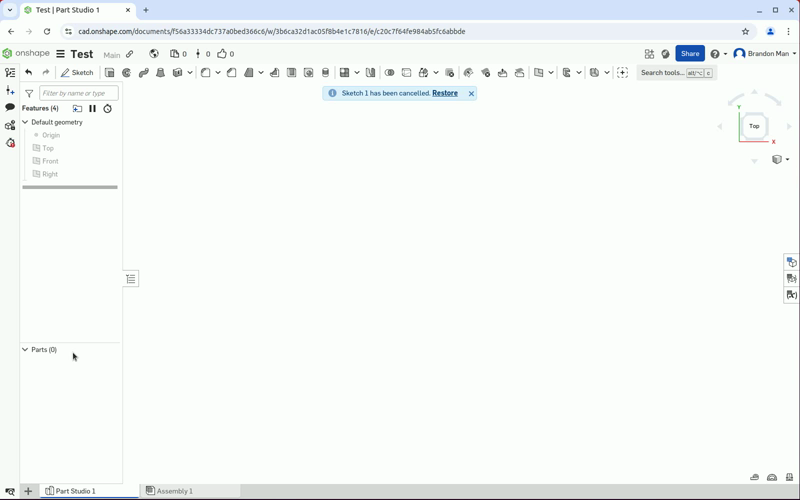
key(y)
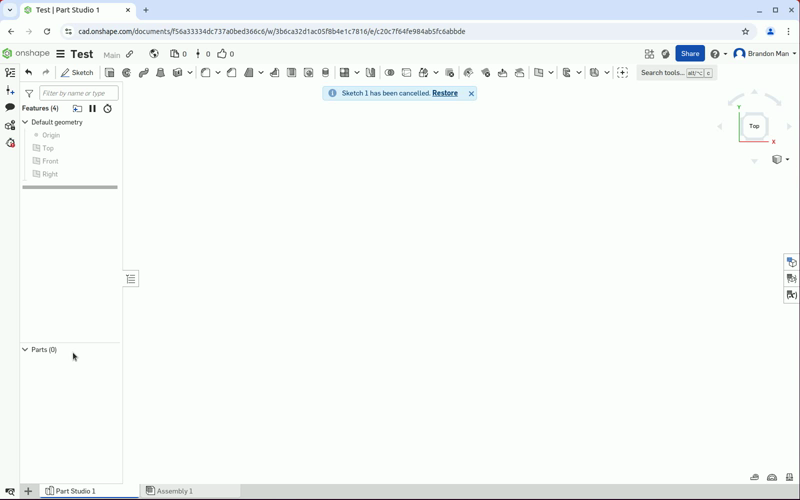
key(shift+p)
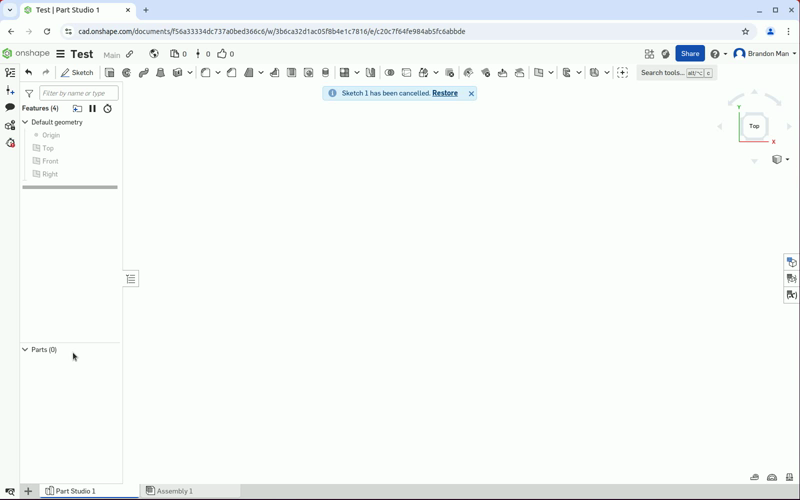
key(space)
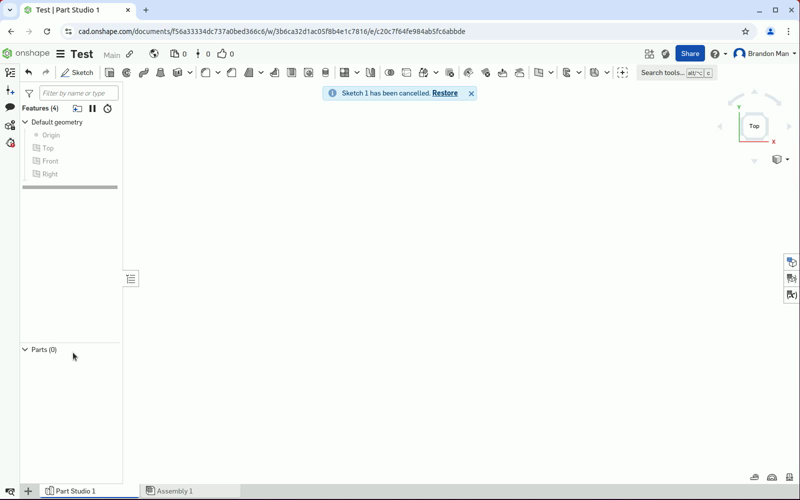
key_down(shift)
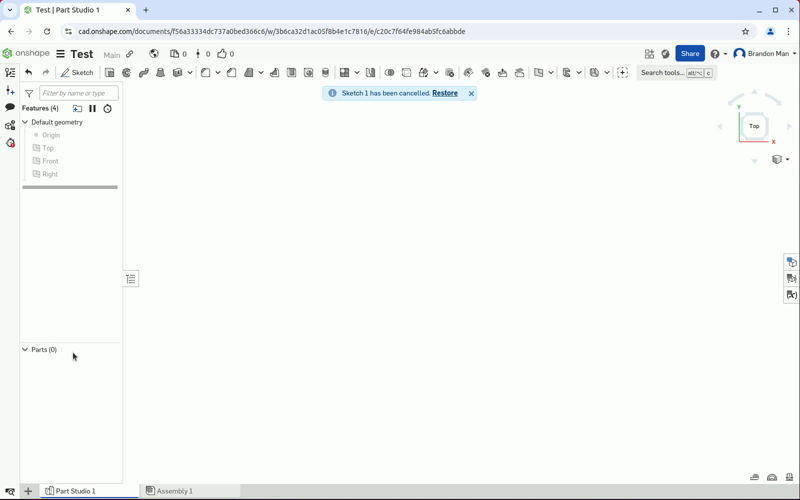
key(up)
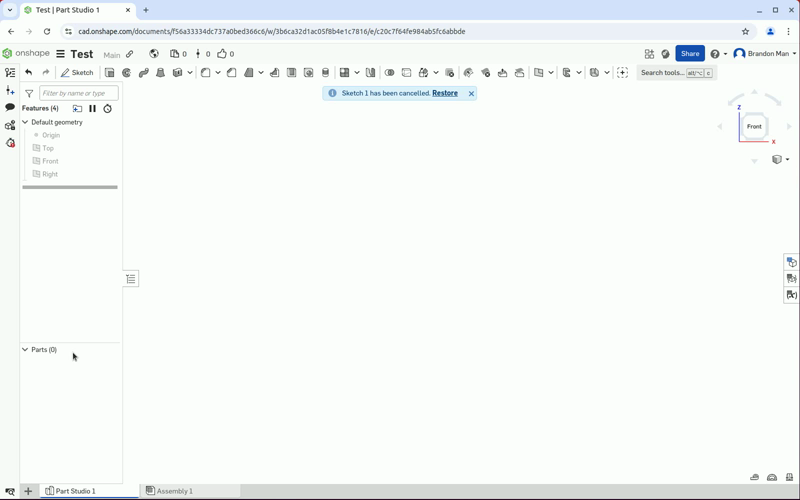
key_up(shift)
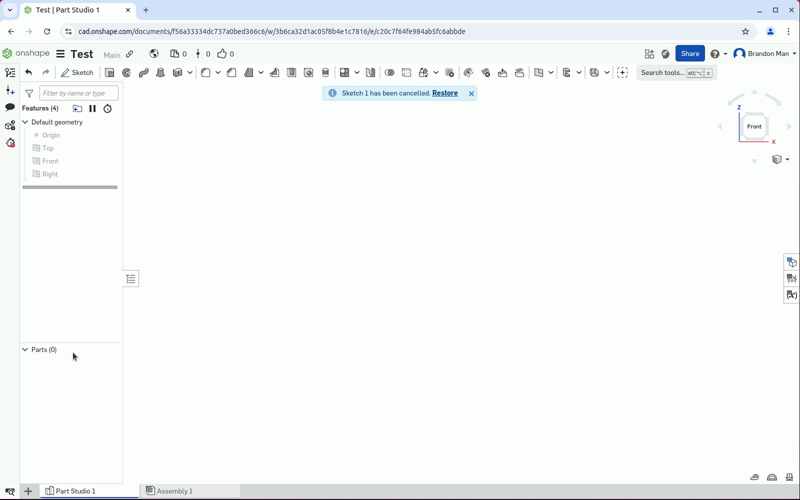
mouse_move(73, 352)
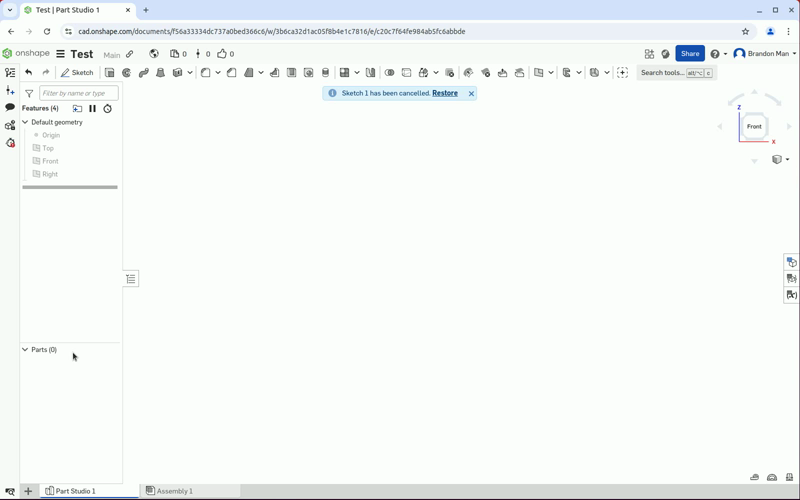
key(shift+y)
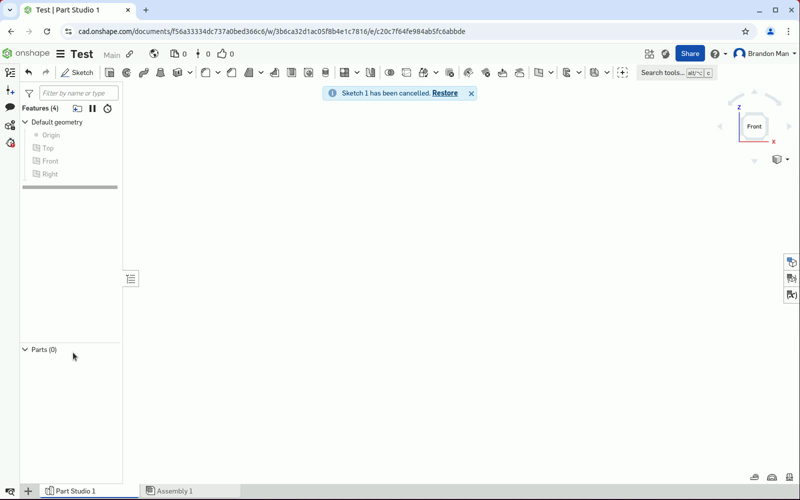
key(shift+s)
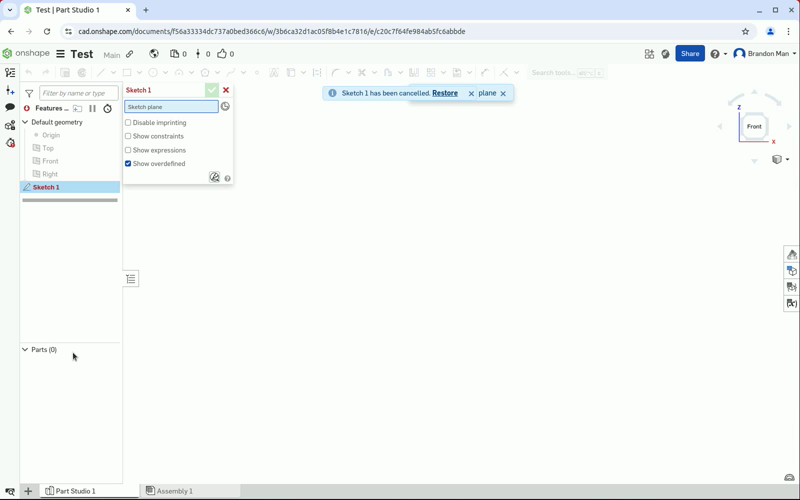
mouse_move(73, 163)
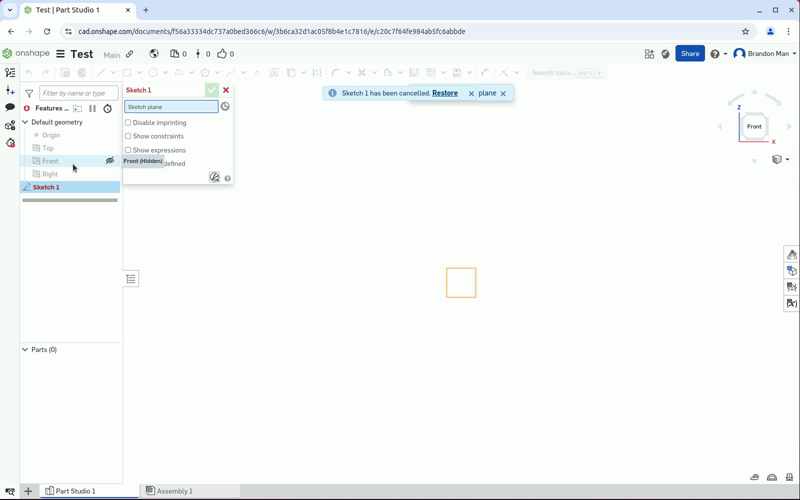
click(73, 163)
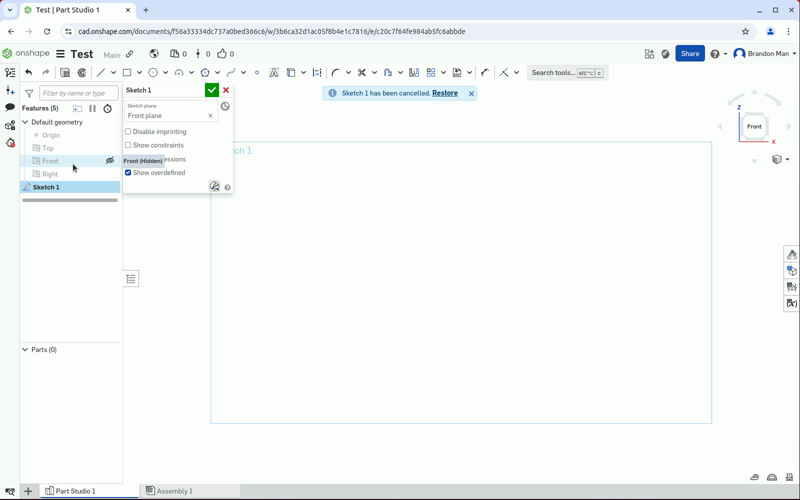
mouse_move(73, 352)
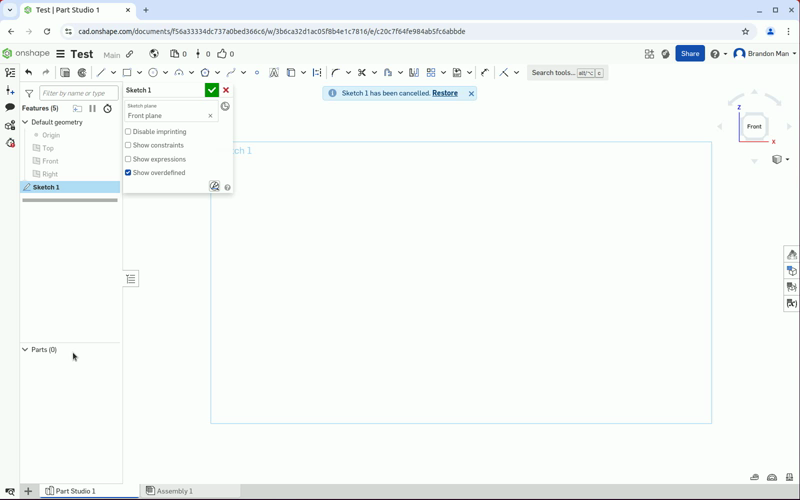
key(y)
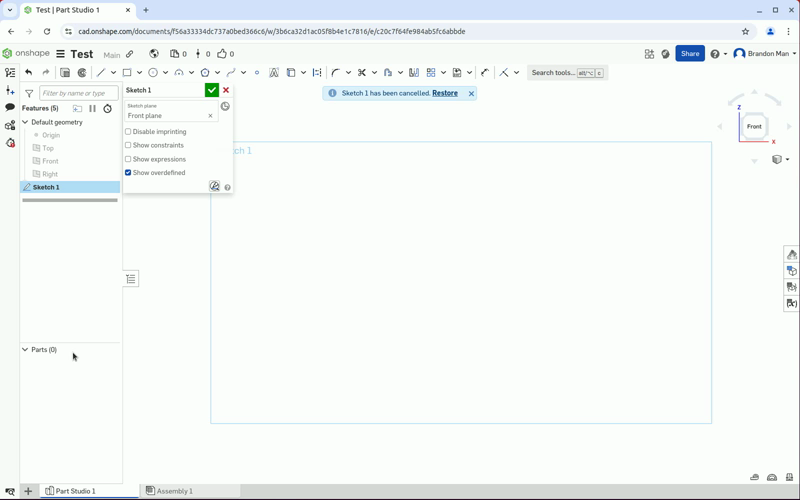
key(l)
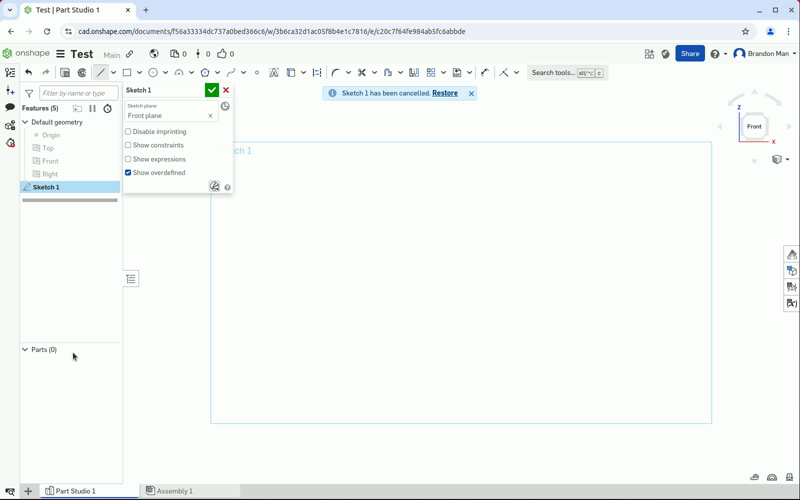
key_down(shift)
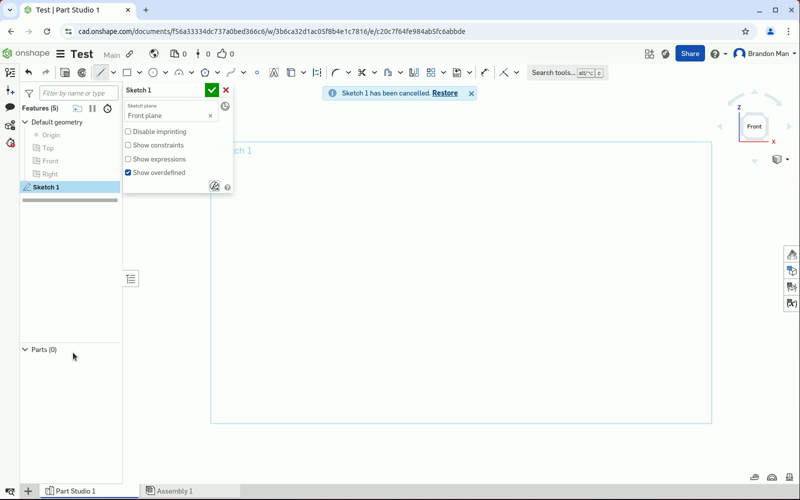
mouse_move(348, 339)
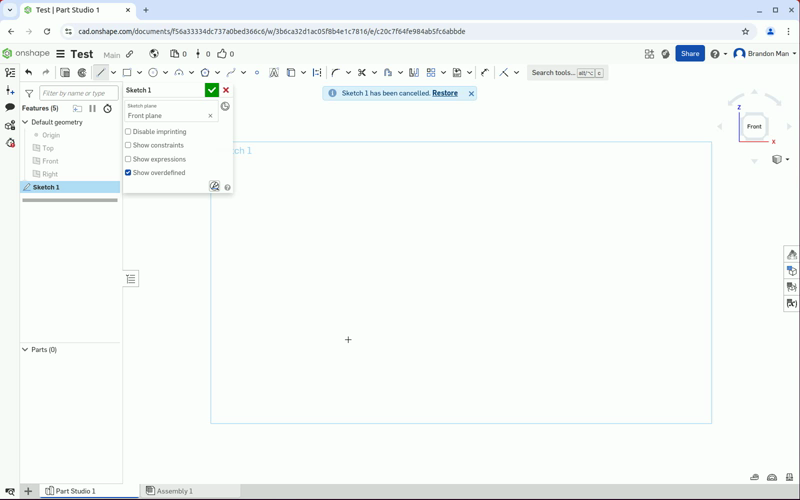
click(348, 339)
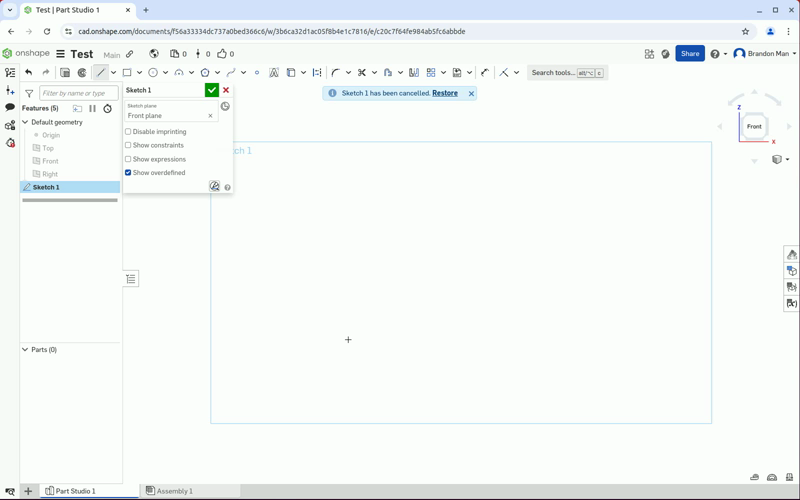
key_up(shift)
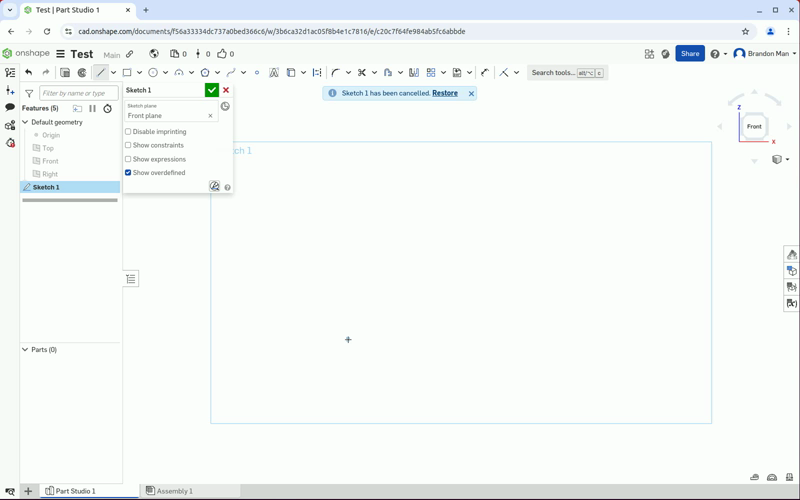
key_down(shift)
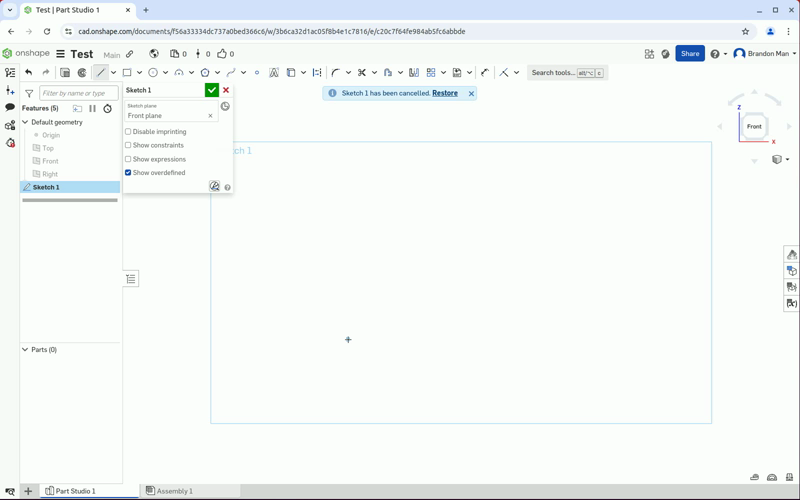
mouse_move(504, 339)
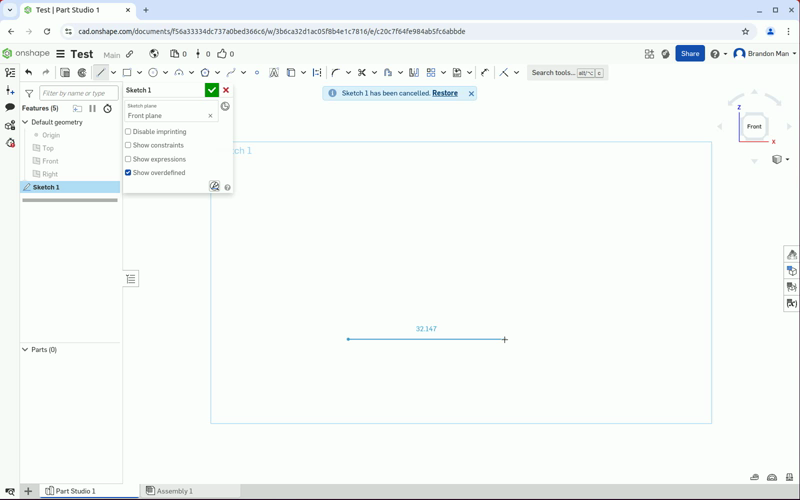
click(504, 339)
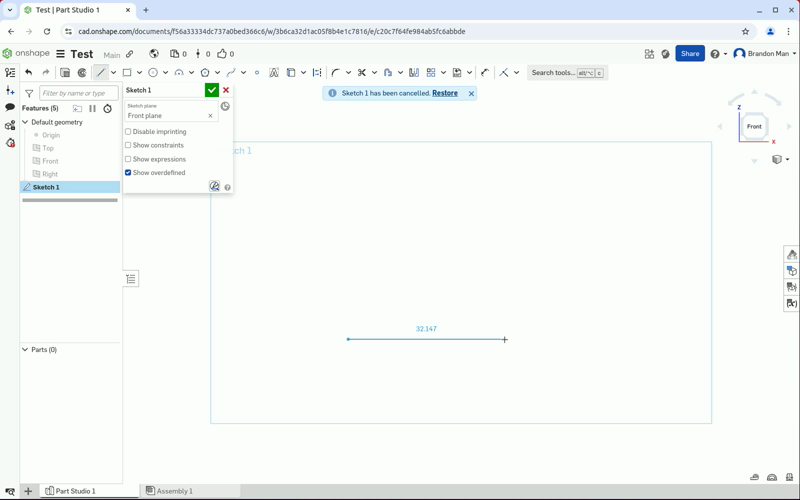
key_up(shift)
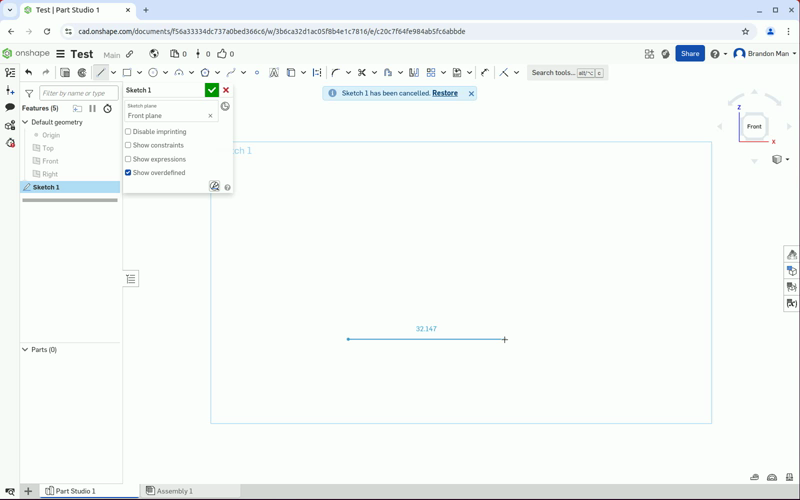
key_down(shift)
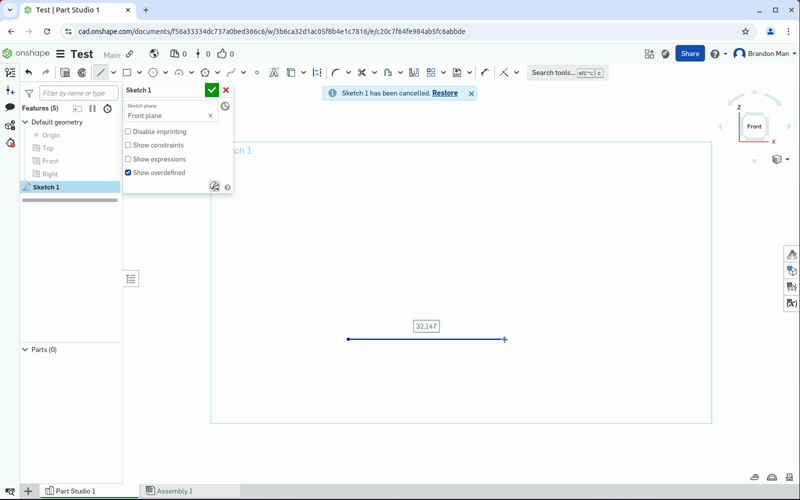
mouse_move(504, 227)
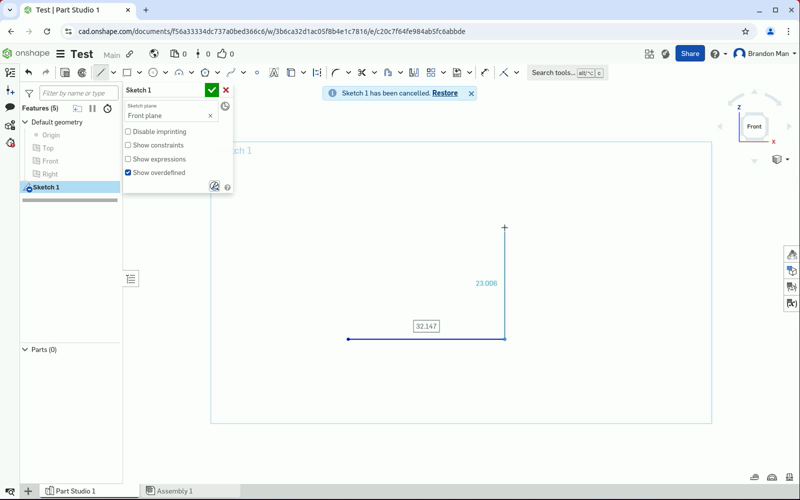
click(504, 227)
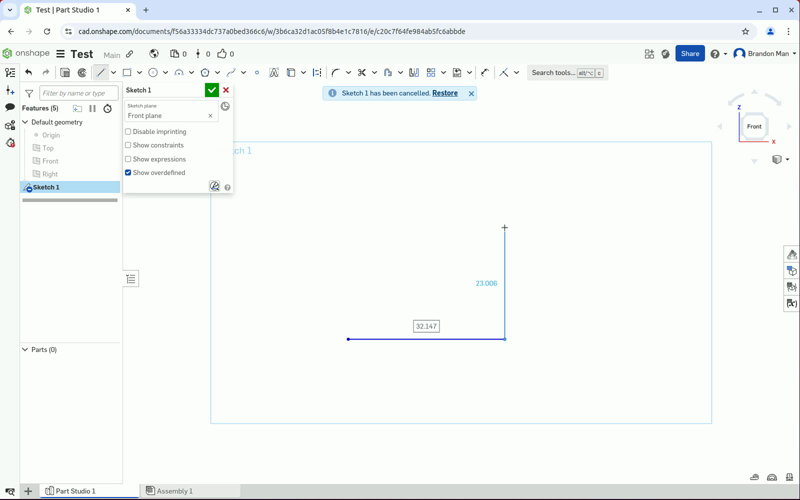
key_up(shift)
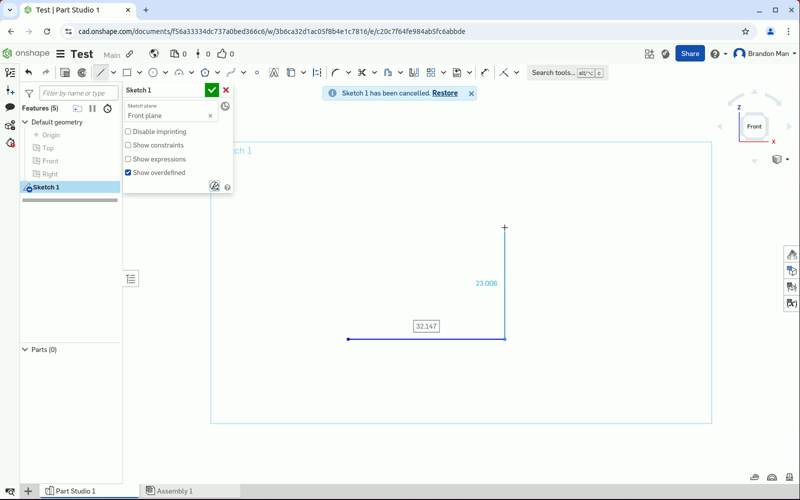
key_down(shift)
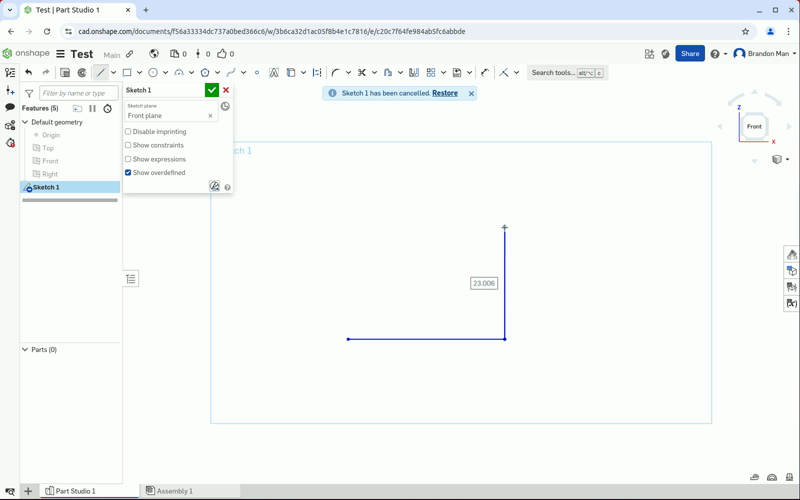
mouse_move(348, 227)
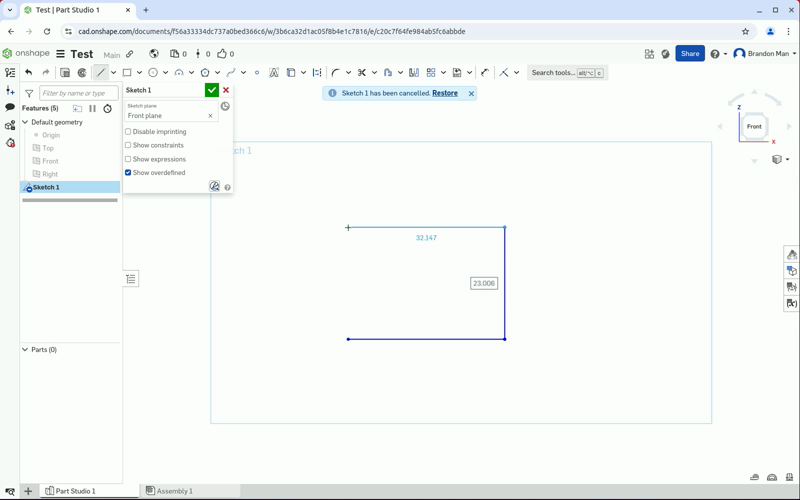
click(348, 227)
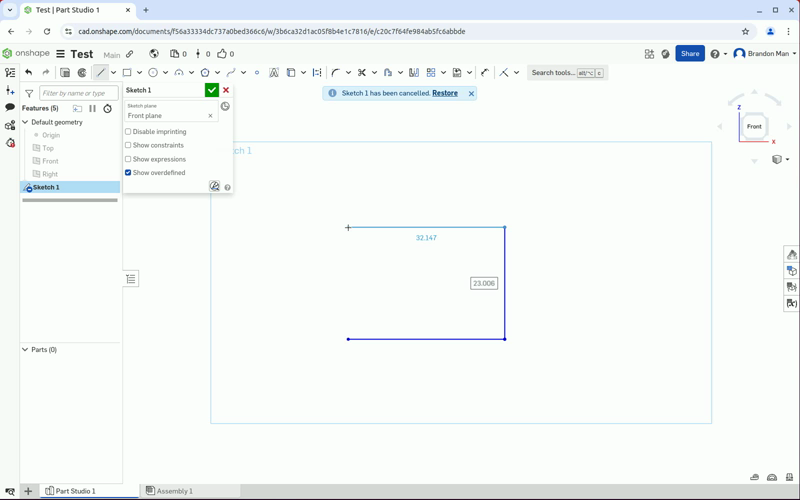
key_up(shift)
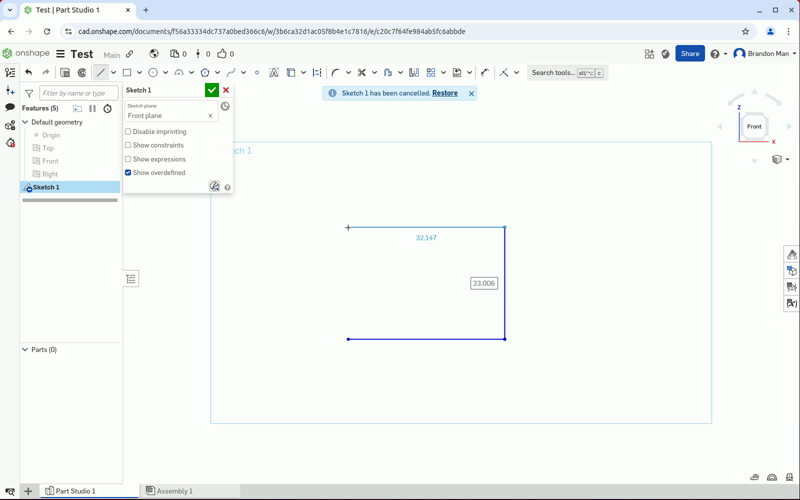
key_down(shift)
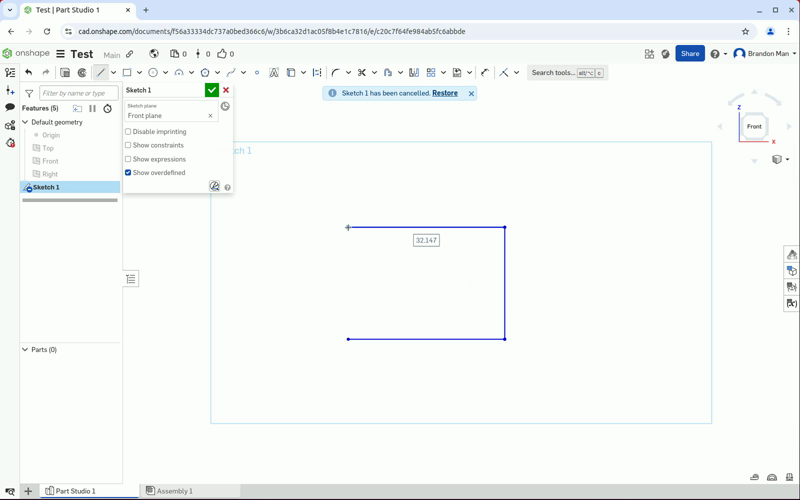
mouse_move(348, 339)
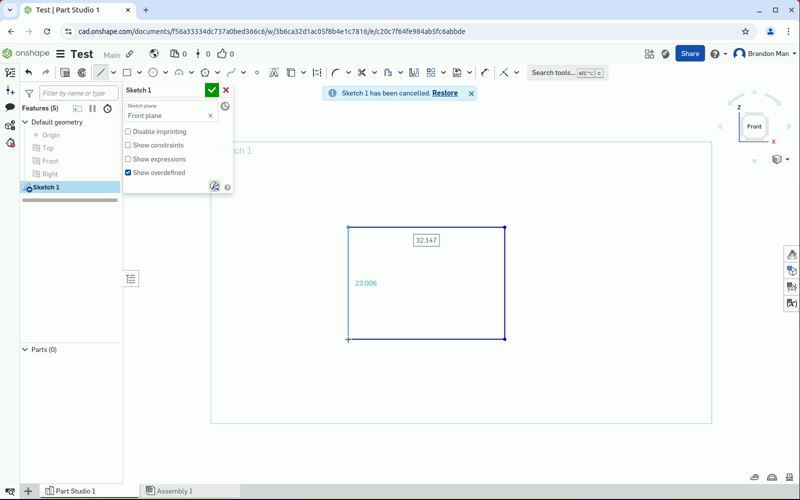
key_up(shift)
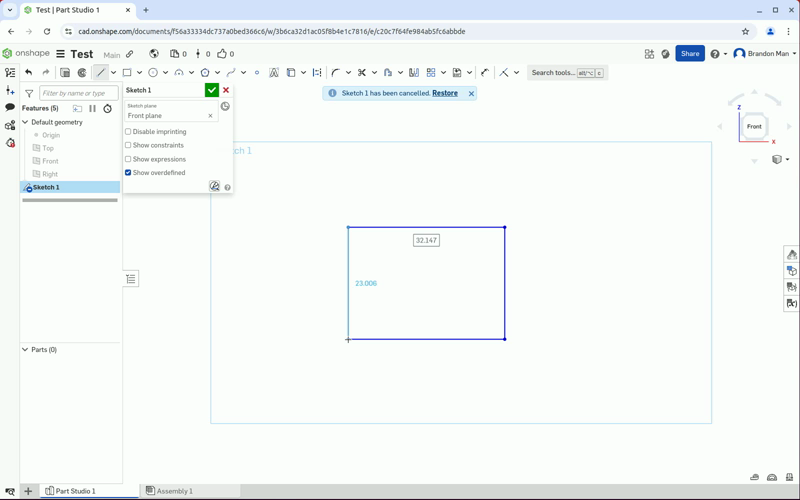
click(348, 339)
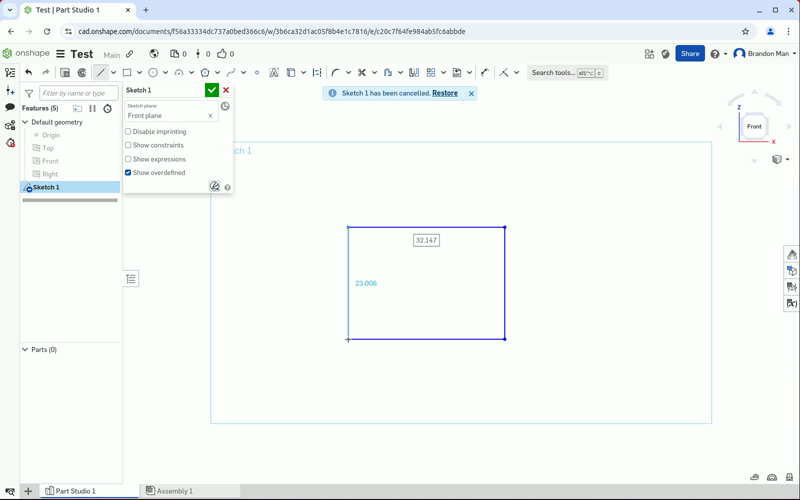
key(esc)
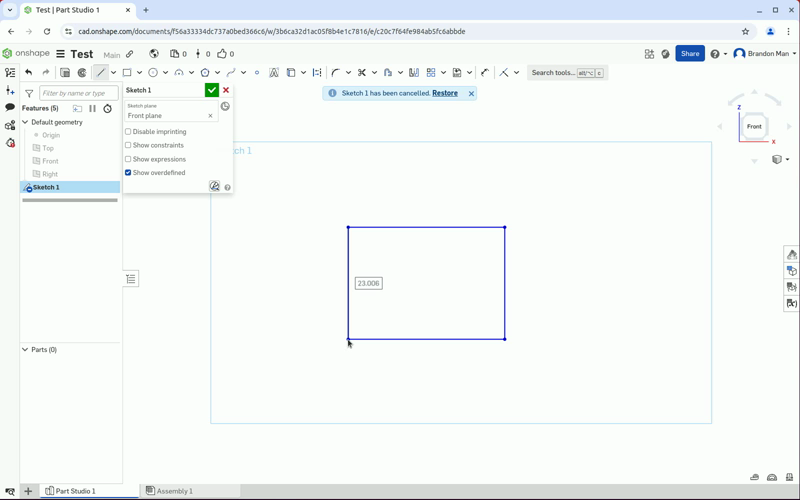
key(l)
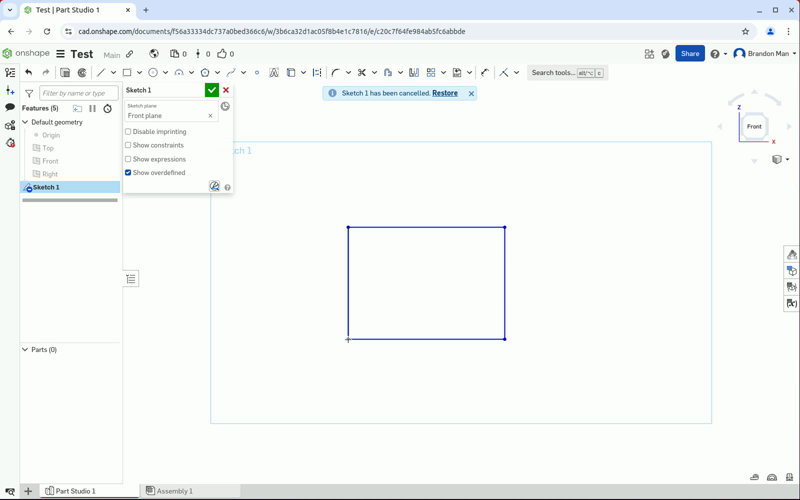
key_down(shift)
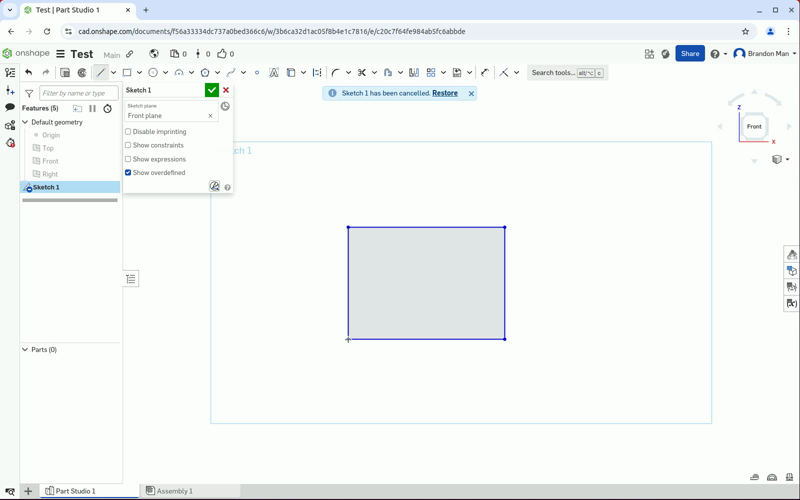
mouse_move(387, 316)
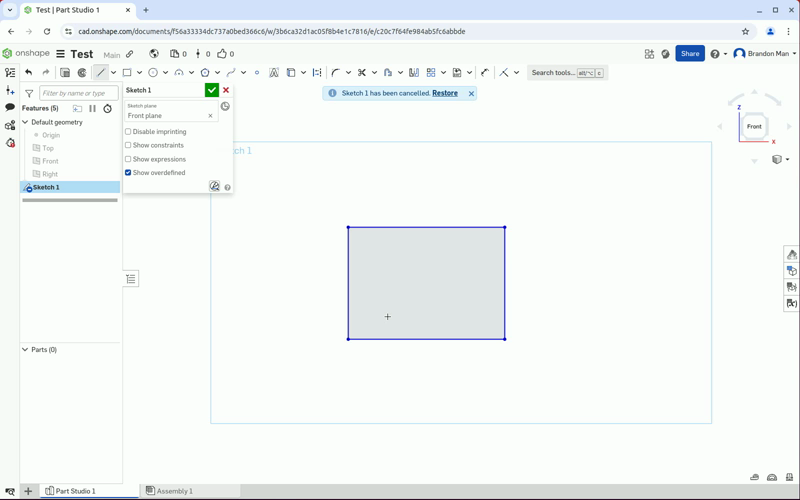
click(387, 316)
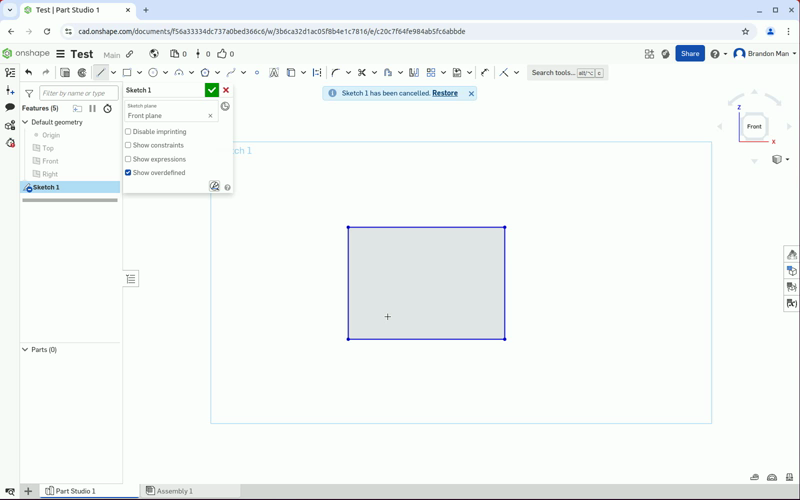
key_up(shift)
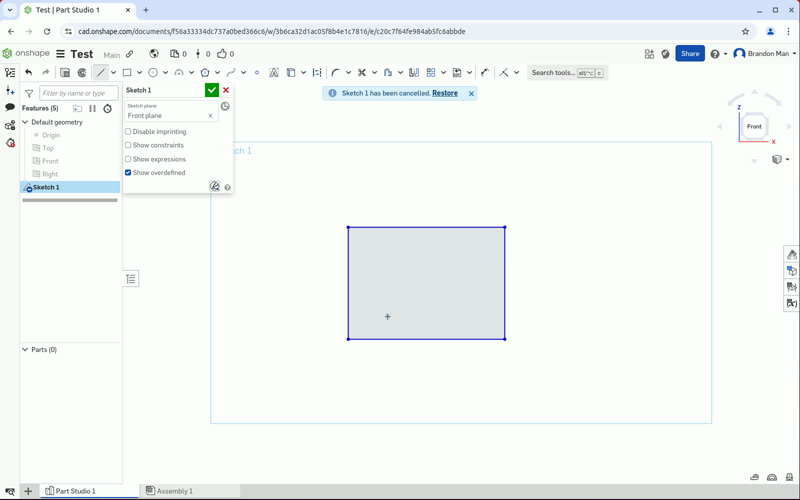
key_down(shift)
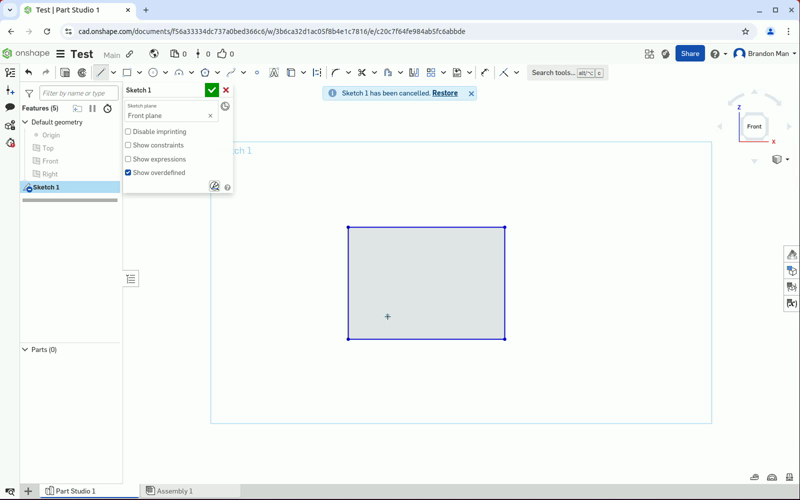
mouse_move(453, 316)
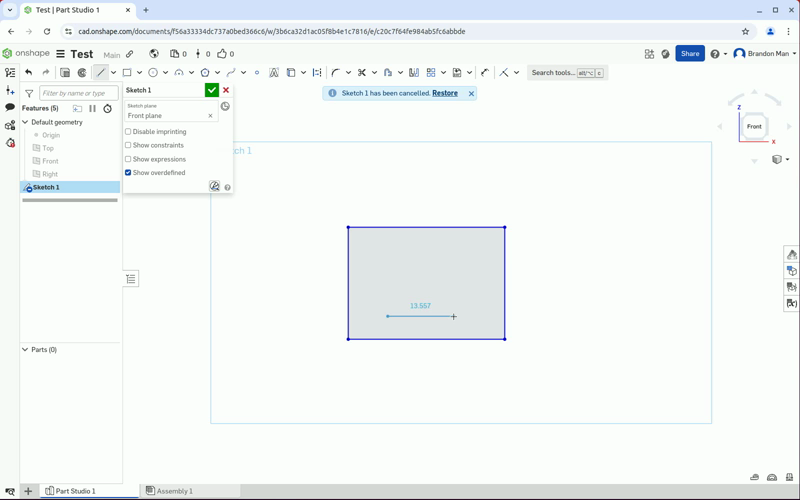
click(453, 316)
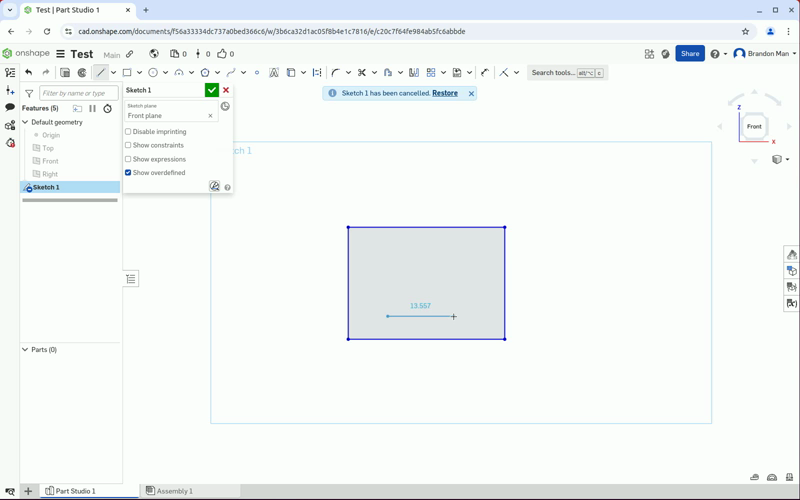
key_up(shift)
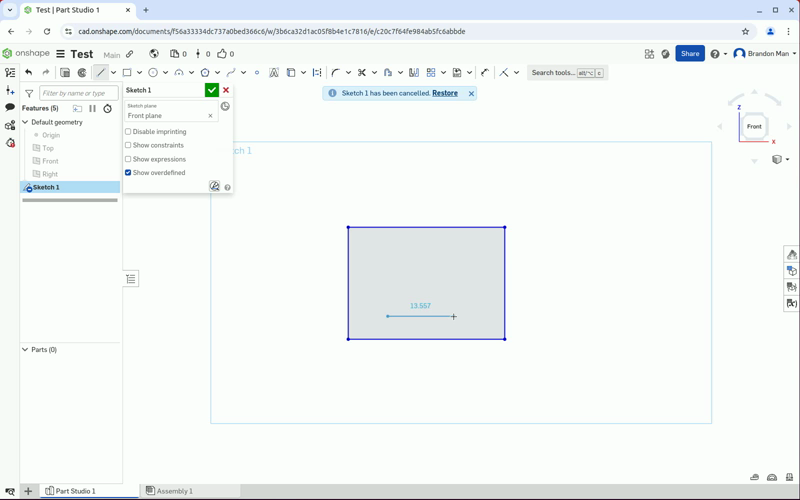
key_down(shift)
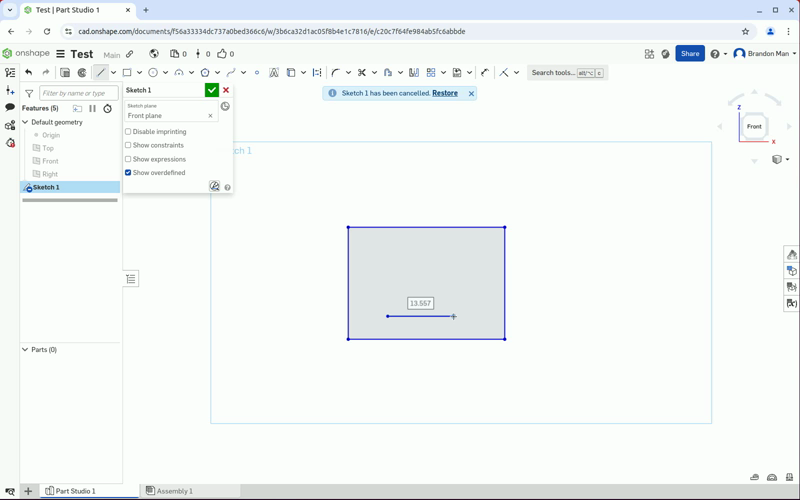
mouse_move(453, 250)
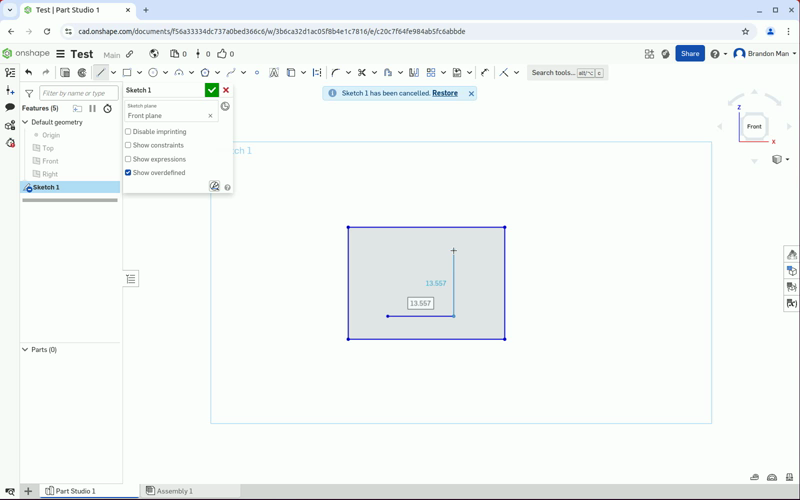
click(453, 250)
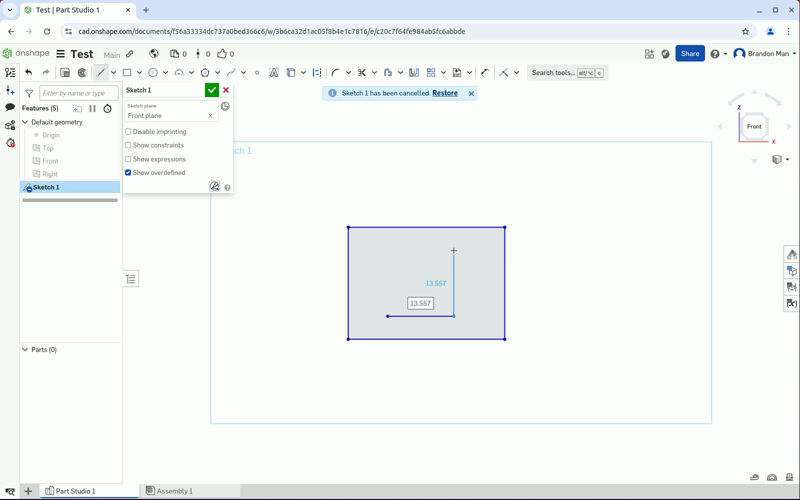
key_up(shift)
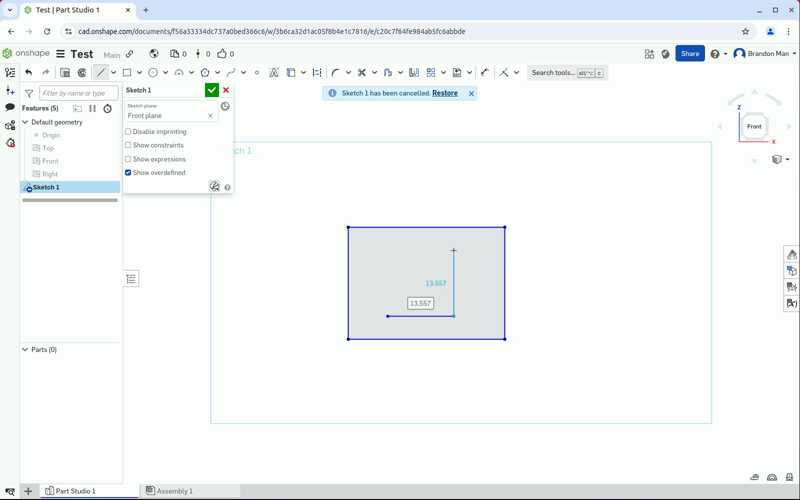
key_down(shift)
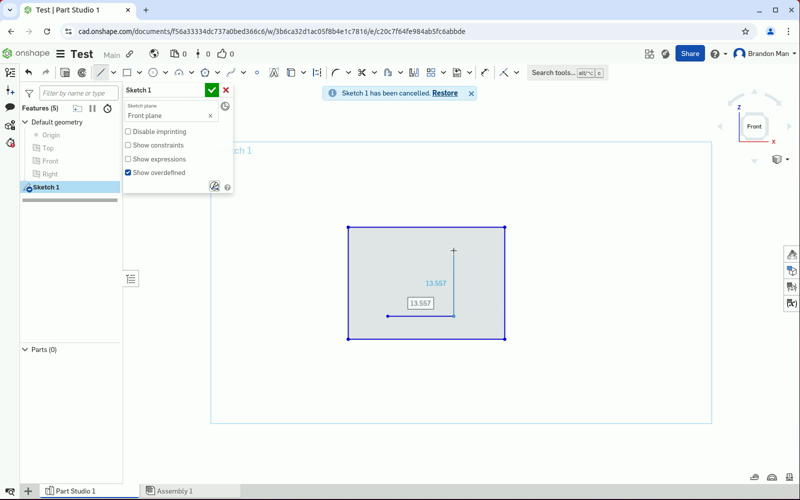
mouse_move(387, 250)
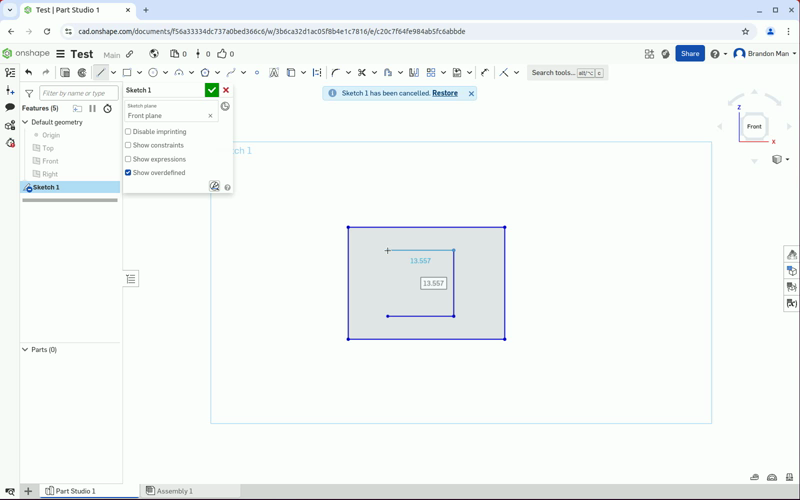
click(387, 250)
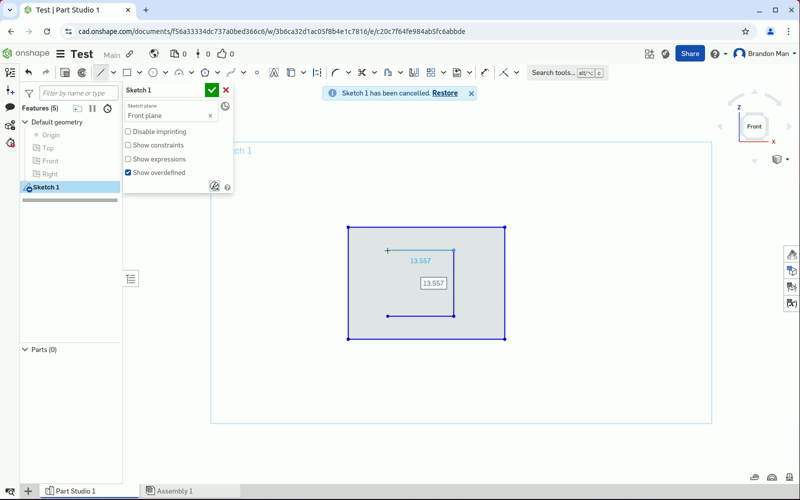
key_up(shift)
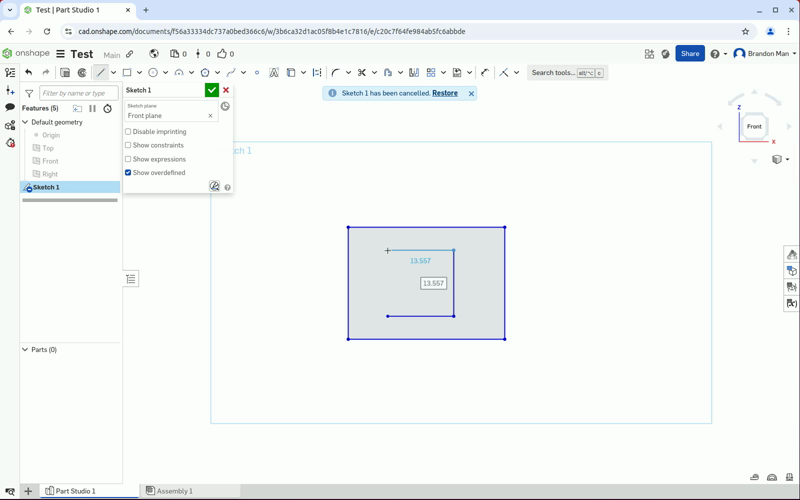
key_down(shift)
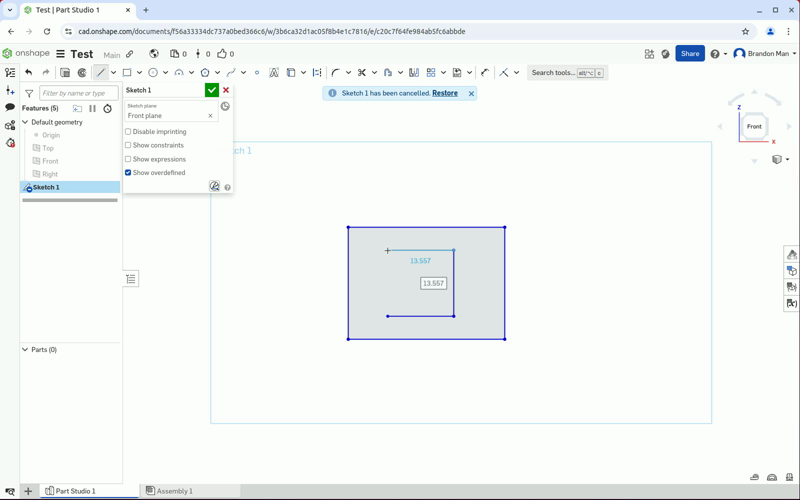
mouse_move(387, 316)
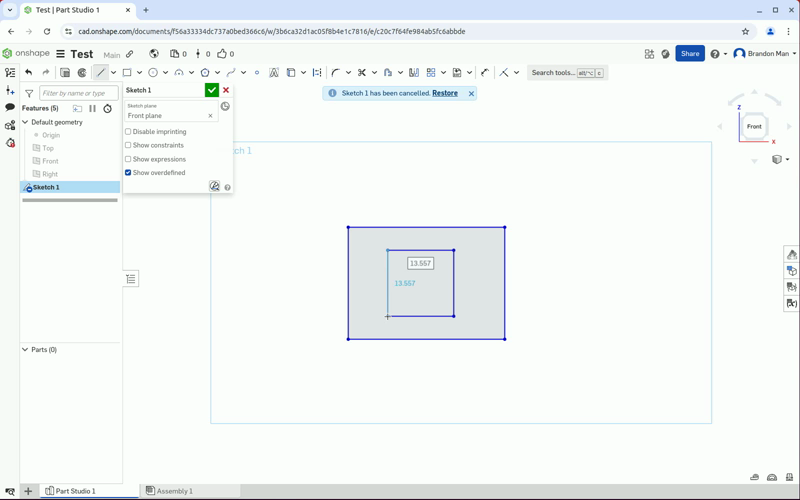
key_up(shift)
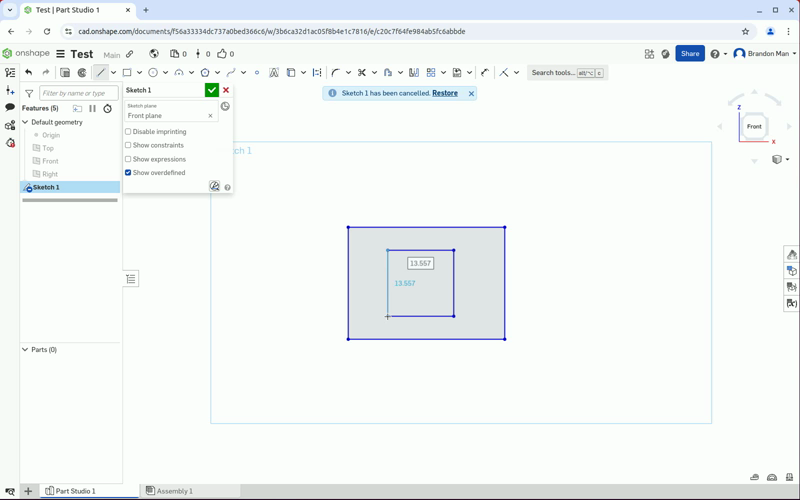
click(387, 316)
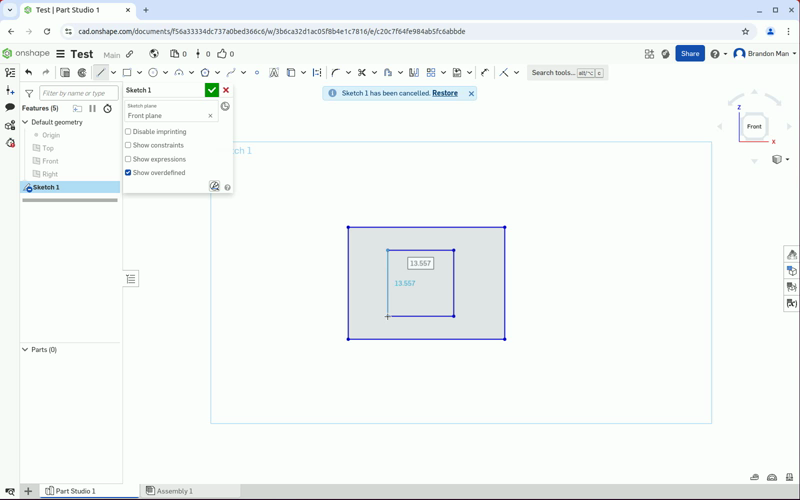
key(esc)
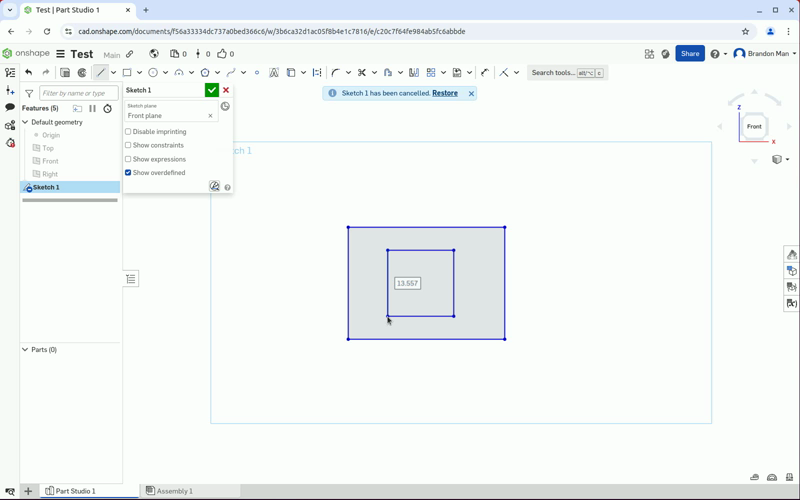
mouse_move(489, 293)
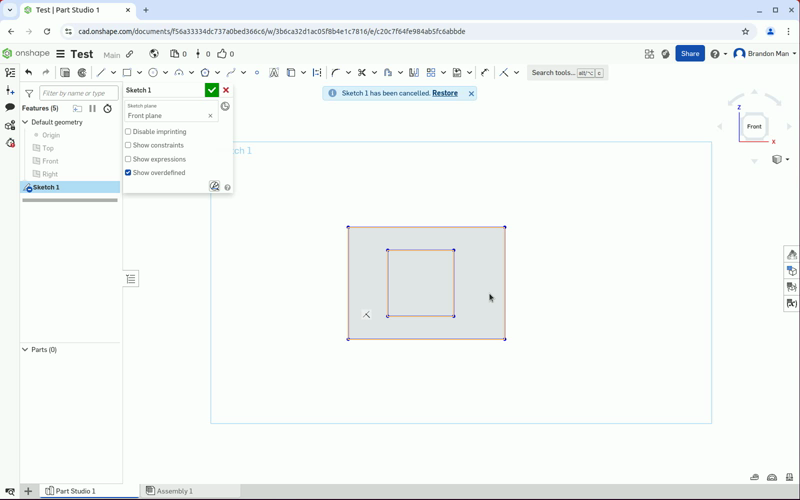
click(489, 293)
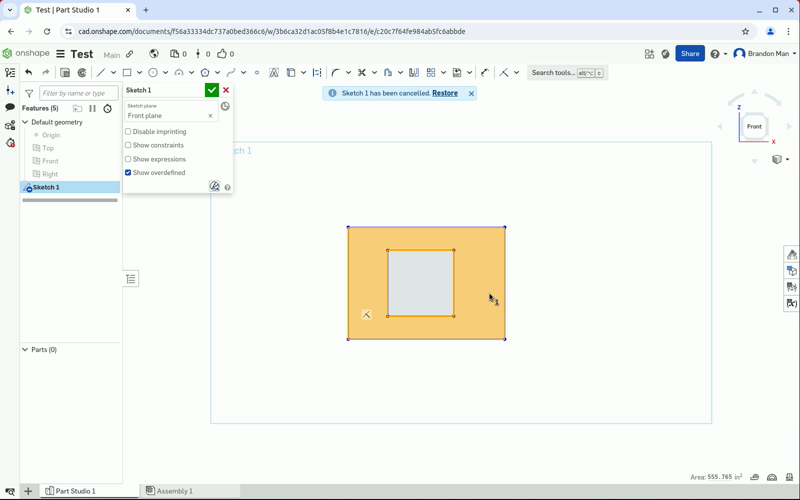
mouse_move(73, 352)
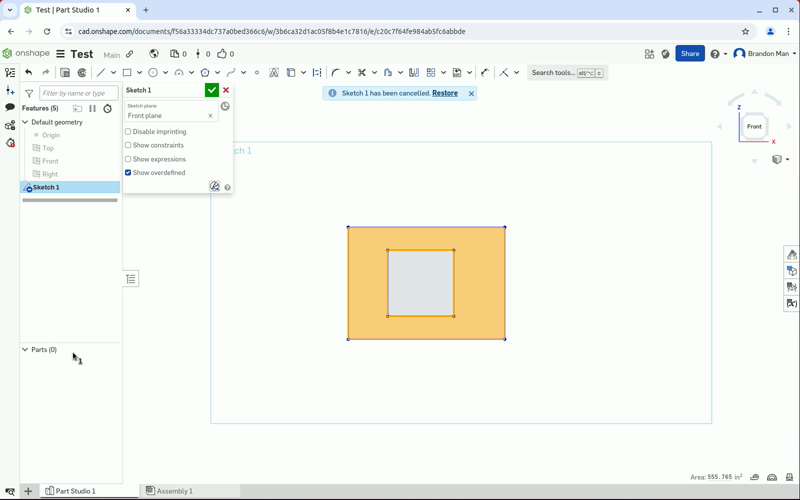
key(shift+y)
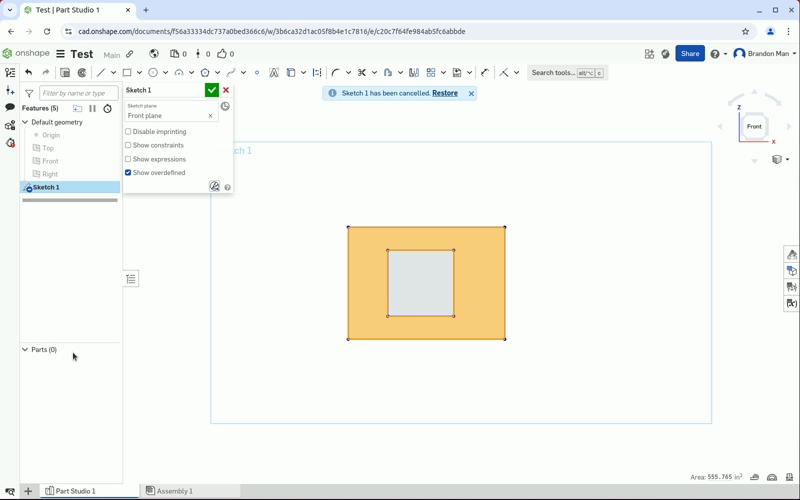
key(shift+e)
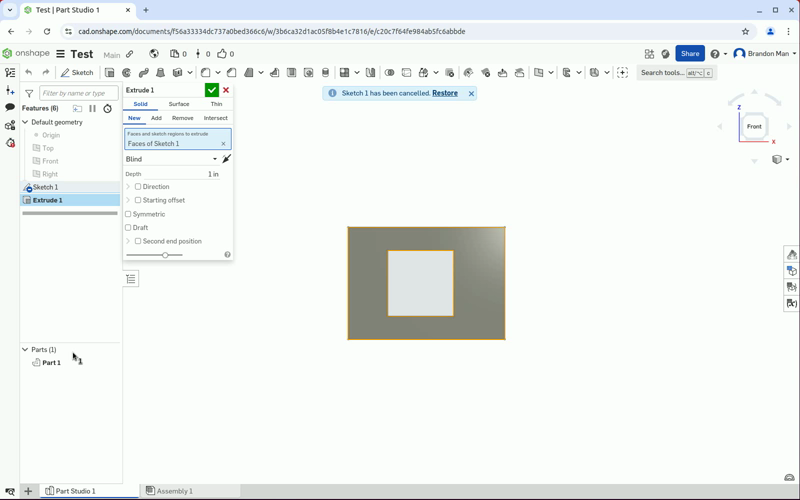
mouse_move(143, 106)
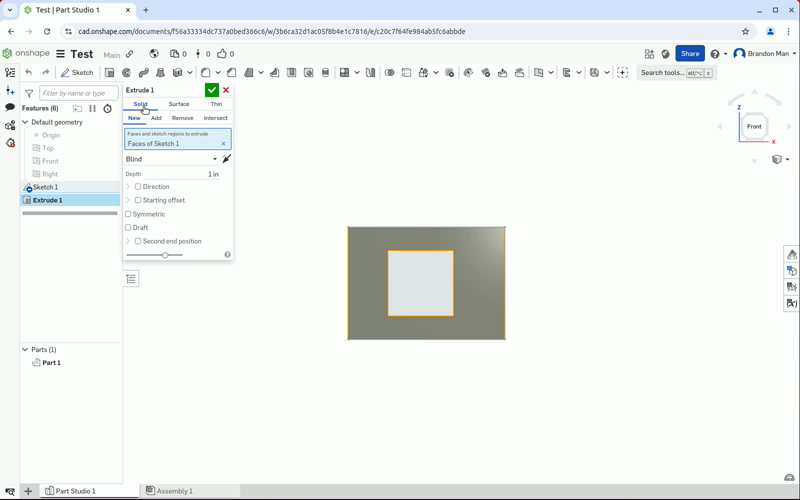
click(143, 106)
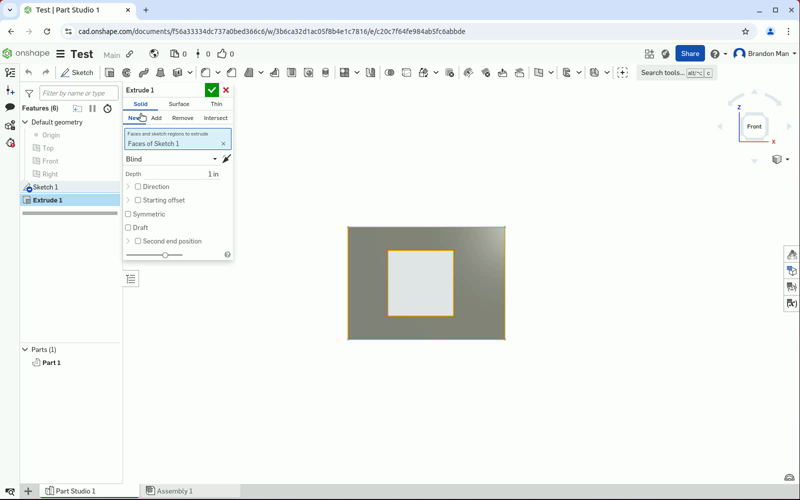
mouse_move(137, 120)
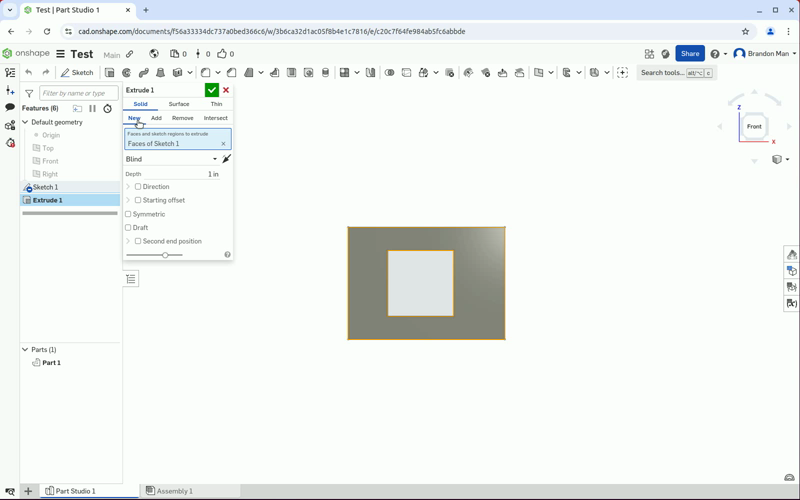
click(137, 120)
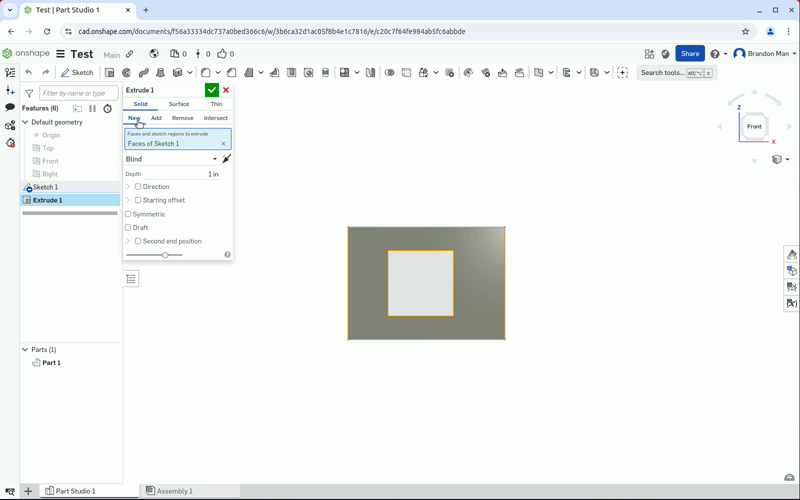
key(tab, 4)
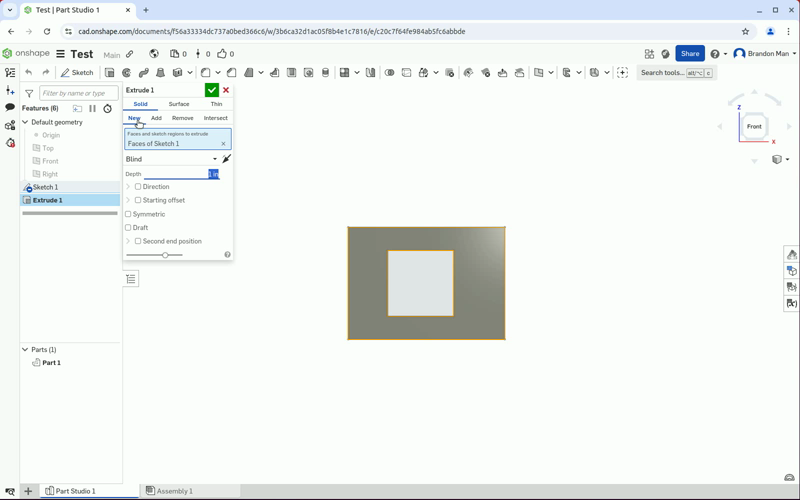
text(6.981)
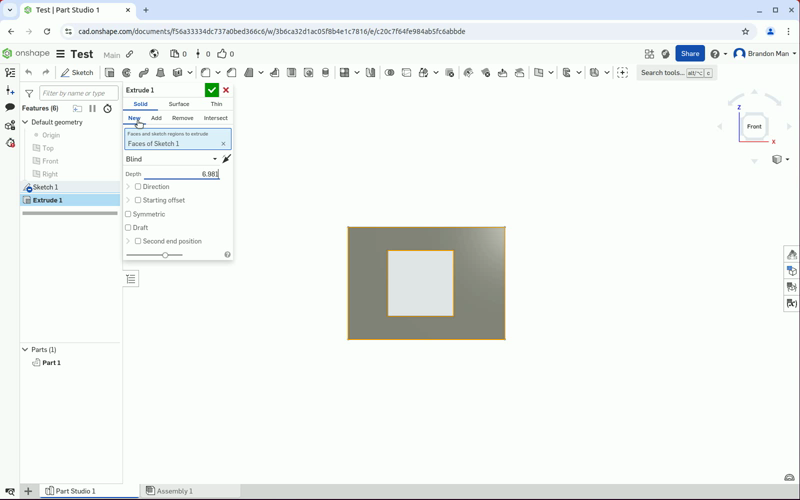
key(enter)
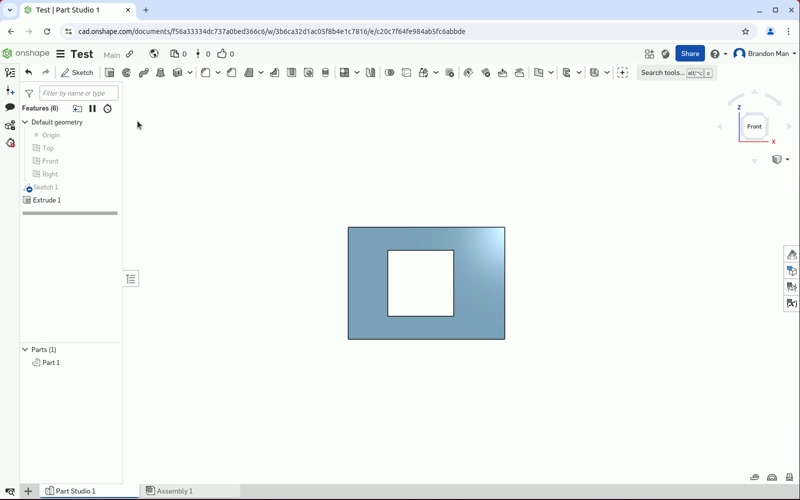
key(shift+h)
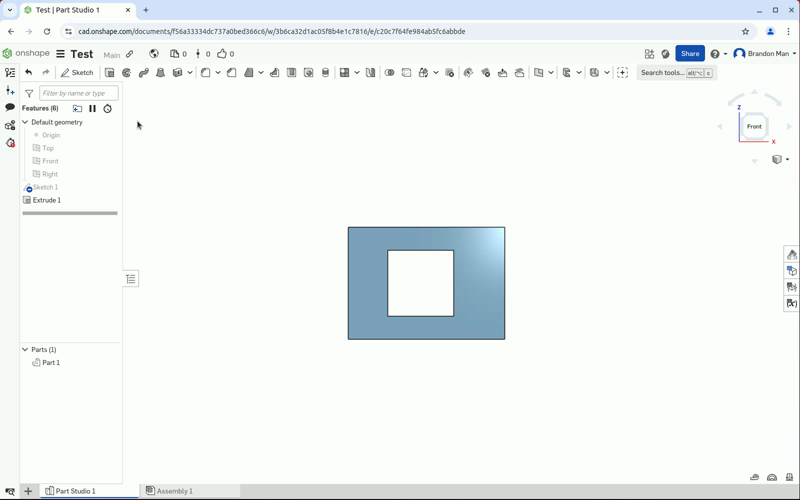
key(shift+h)
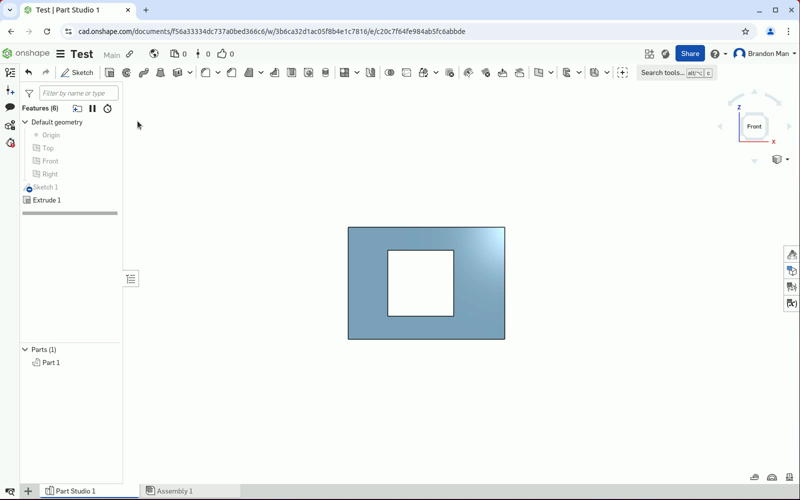
mouse_move(73, 189)
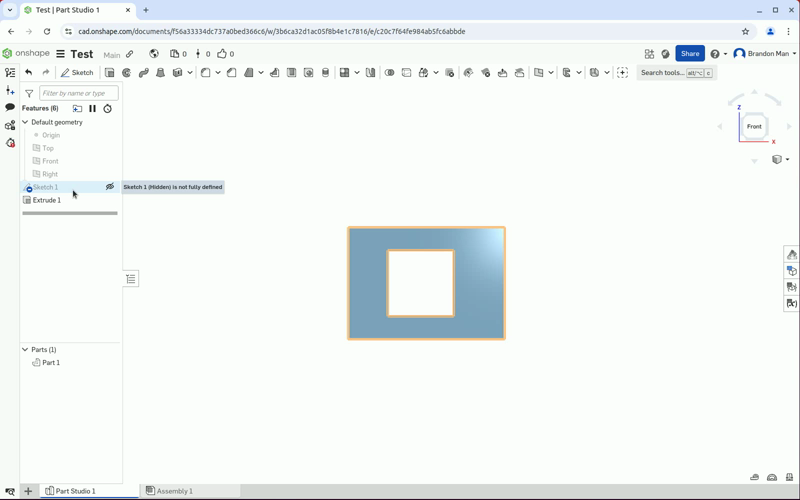
click(73, 189)
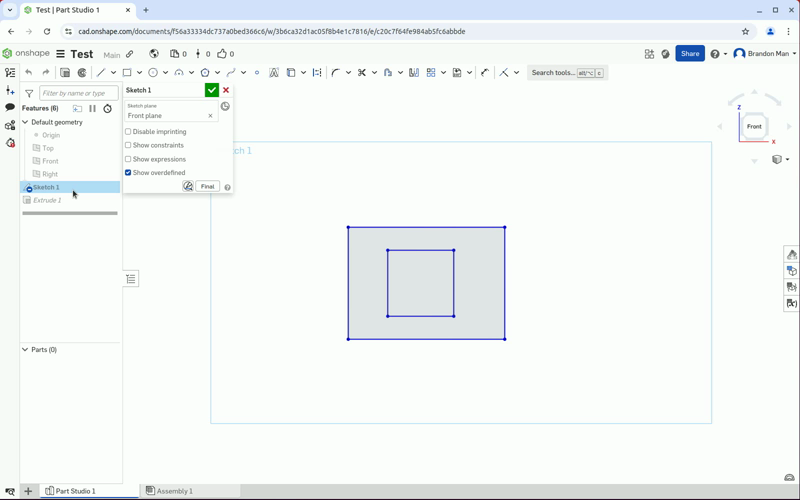
mouse_move(229, 92)
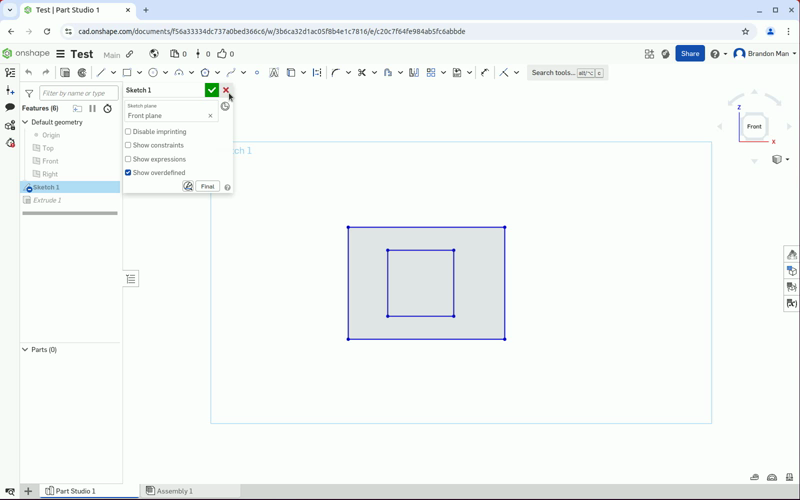
click(229, 92)
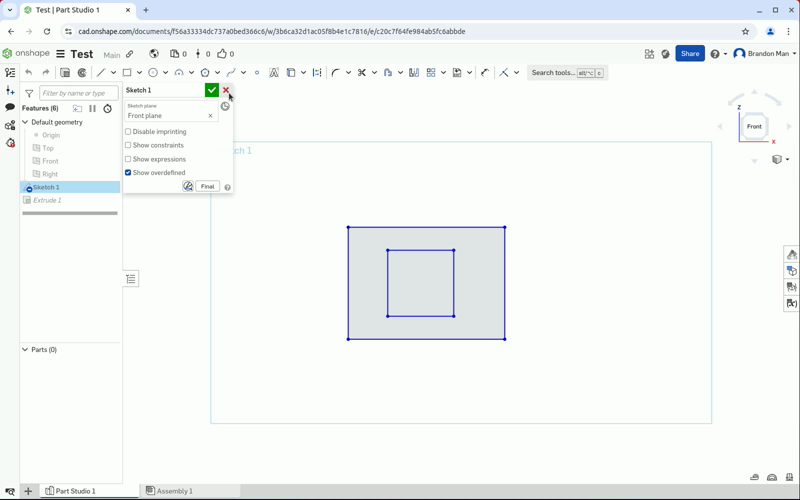
key(shift+s)
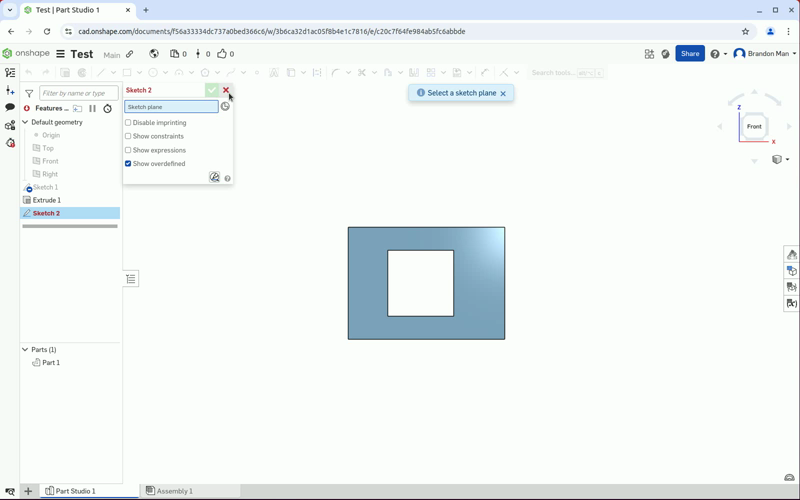
mouse_move(73, 163)
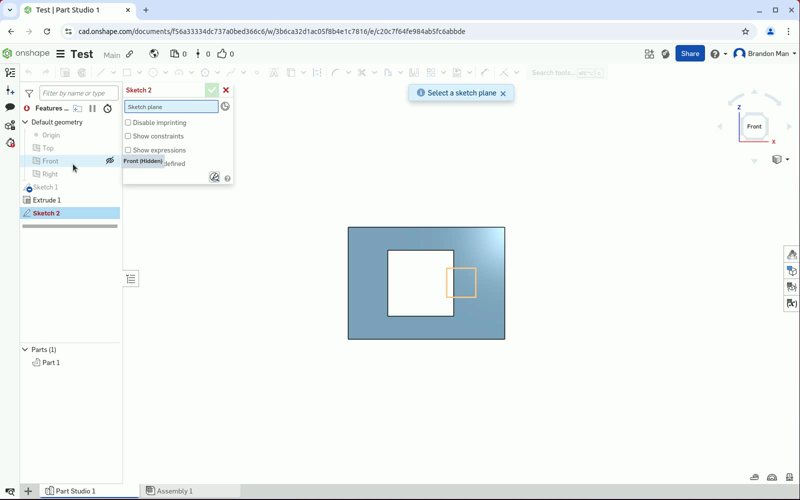
click(73, 163)
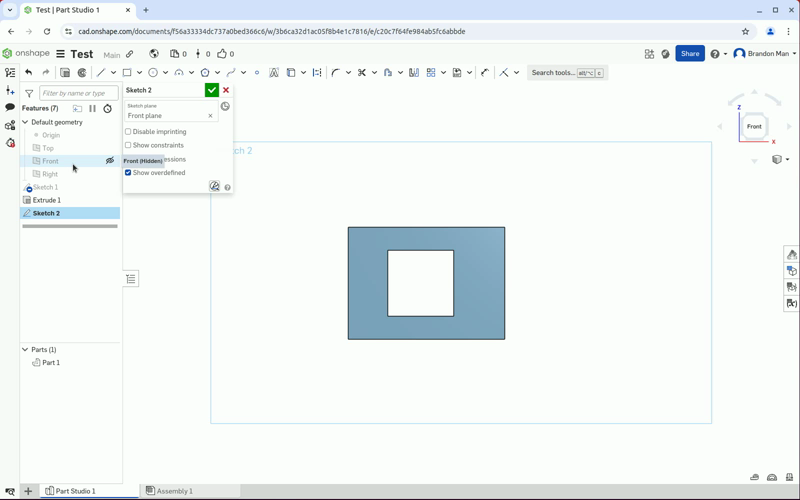
mouse_move(73, 352)
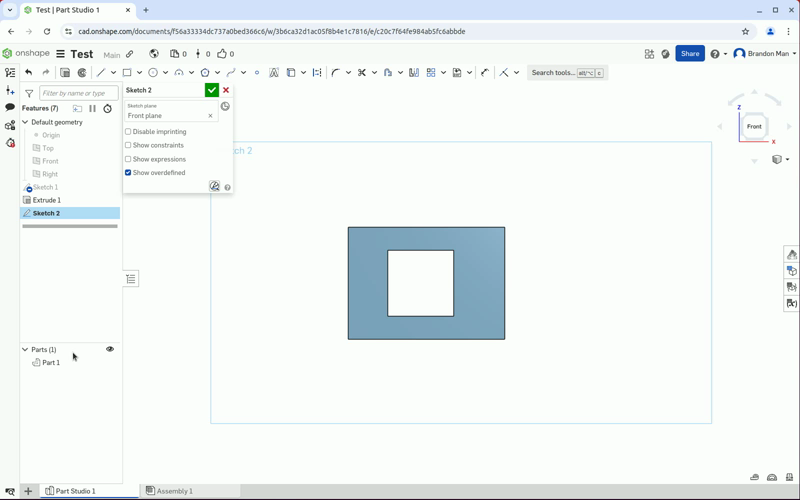
key(y)
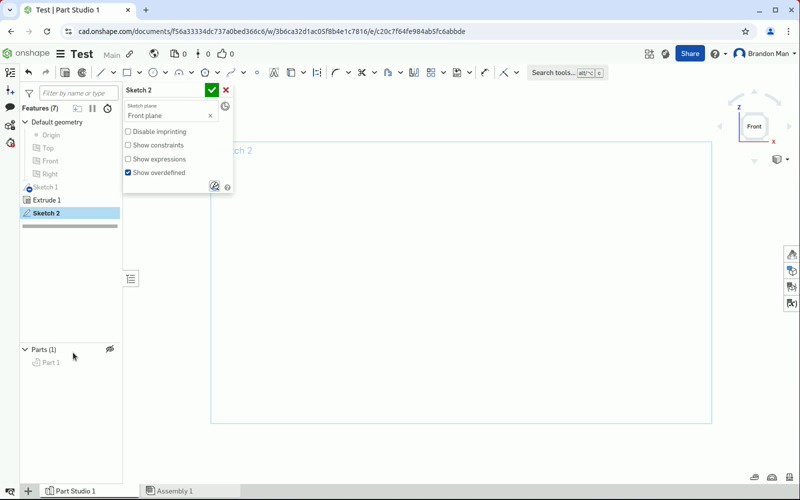
key(l)
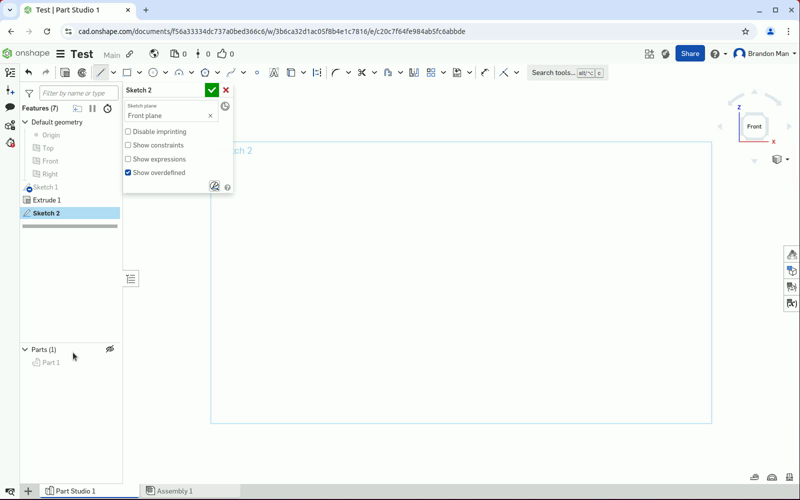
key_down(shift)
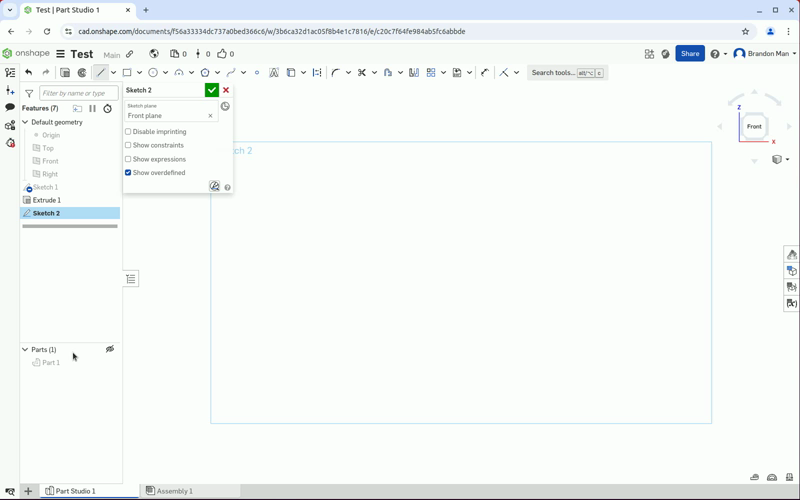
mouse_move(505, 339)
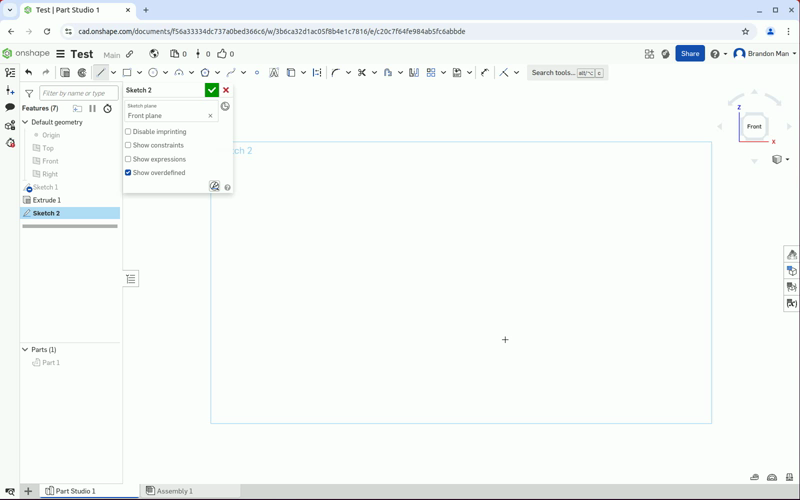
click(505, 339)
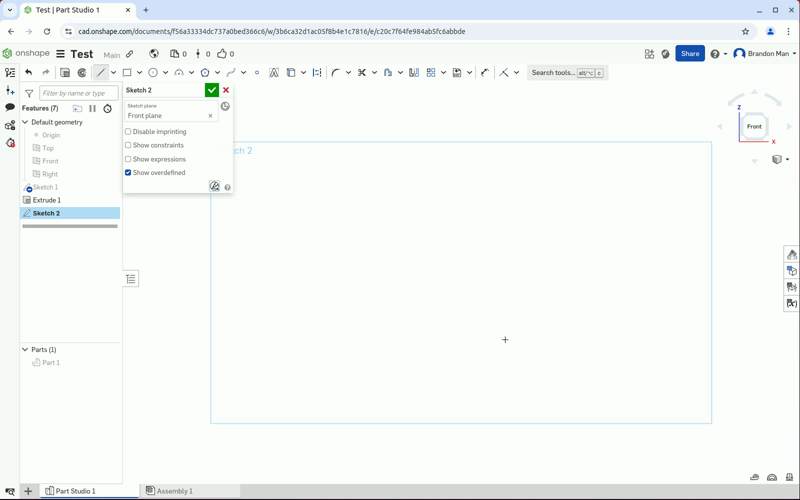
key_up(shift)
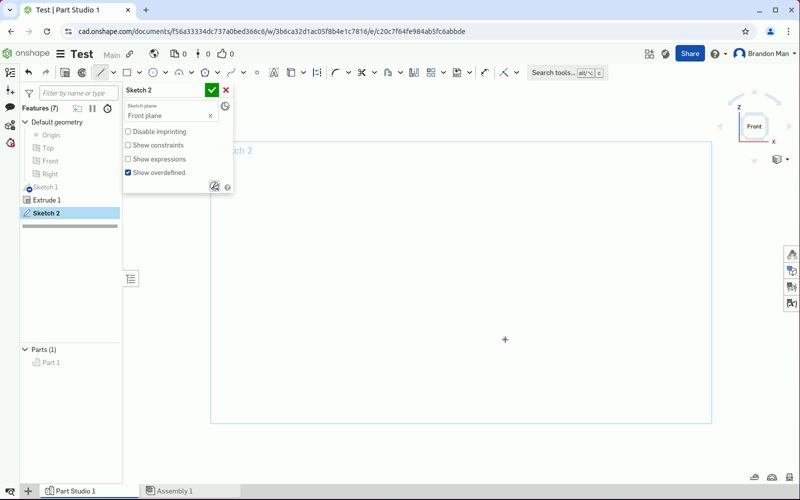
key_down(shift)
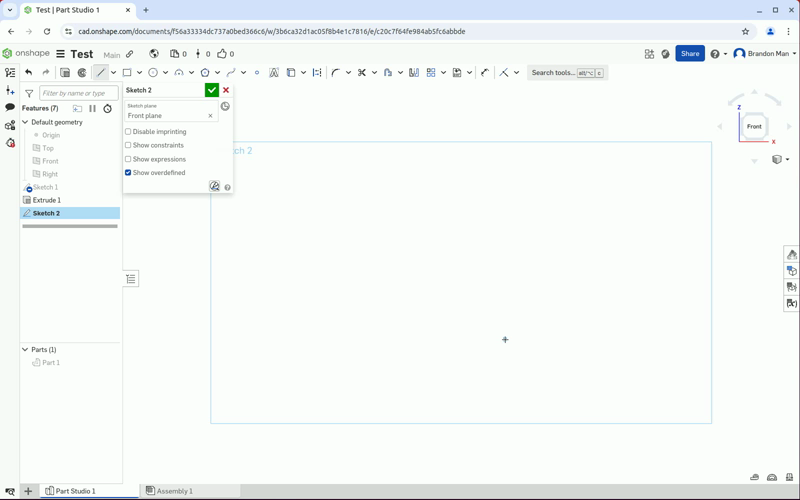
mouse_move(572, 339)
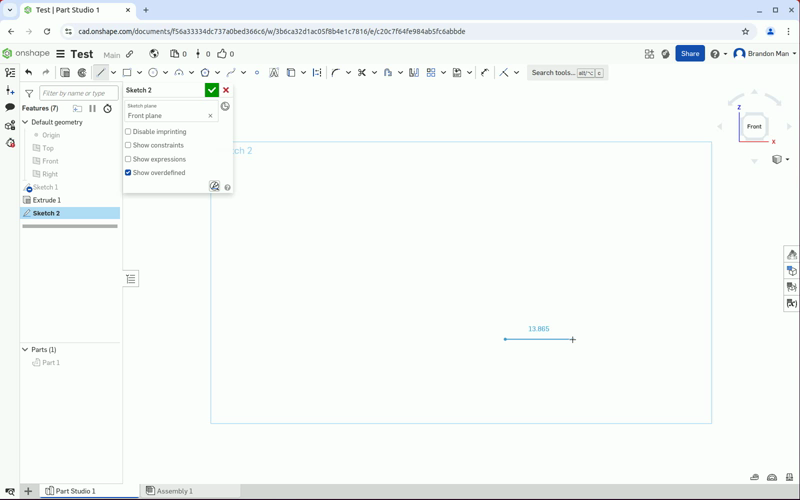
click(572, 339)
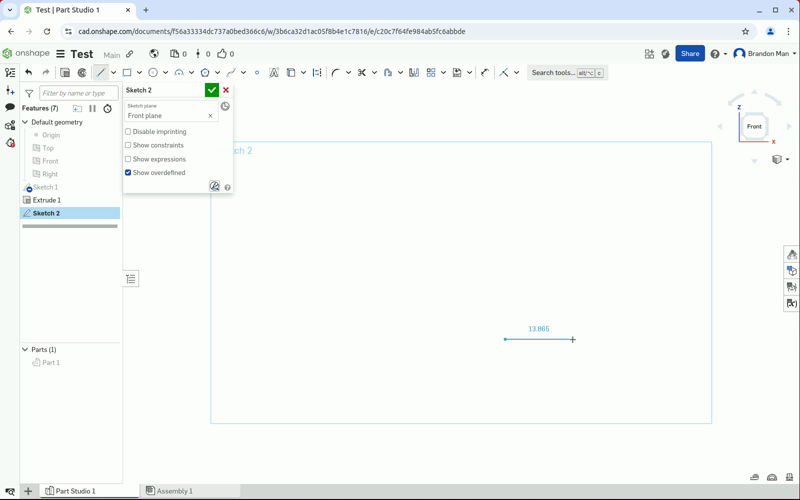
key_up(shift)
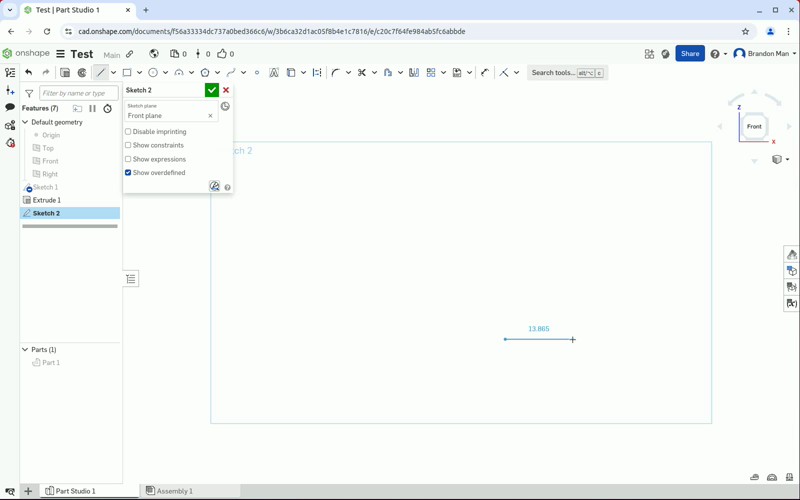
key_down(shift)
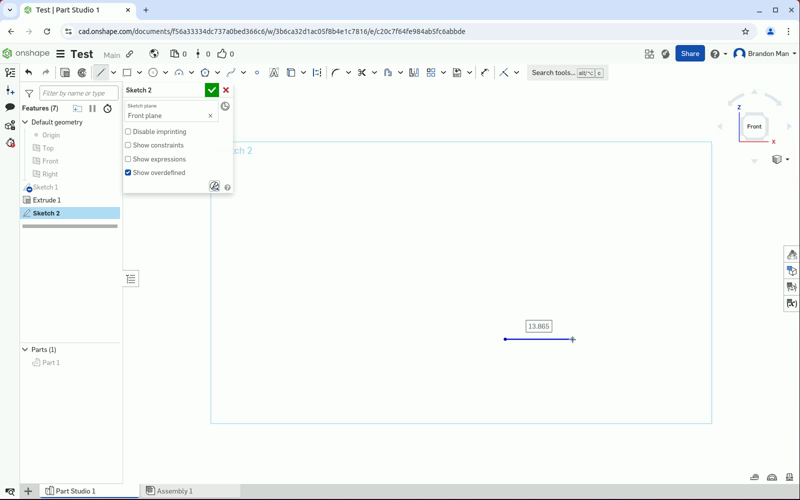
mouse_move(572, 226)
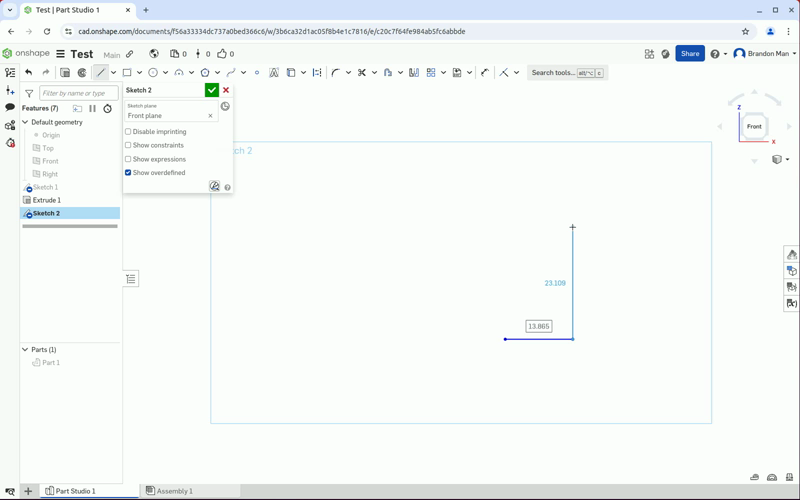
click(572, 226)
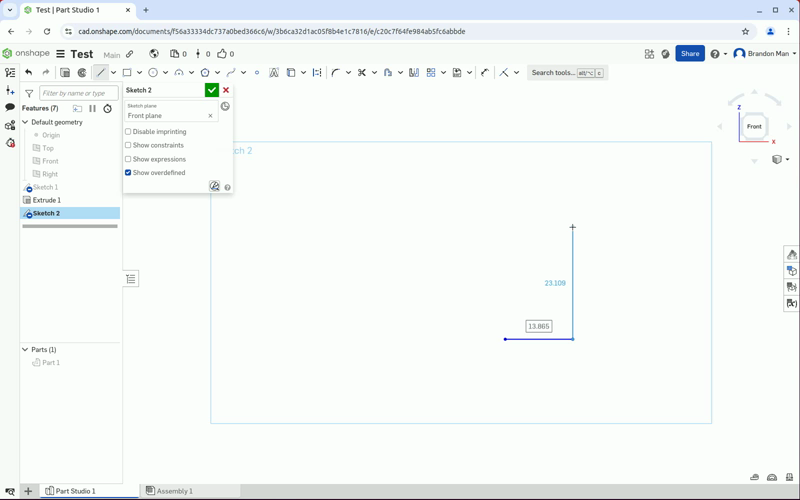
key_up(shift)
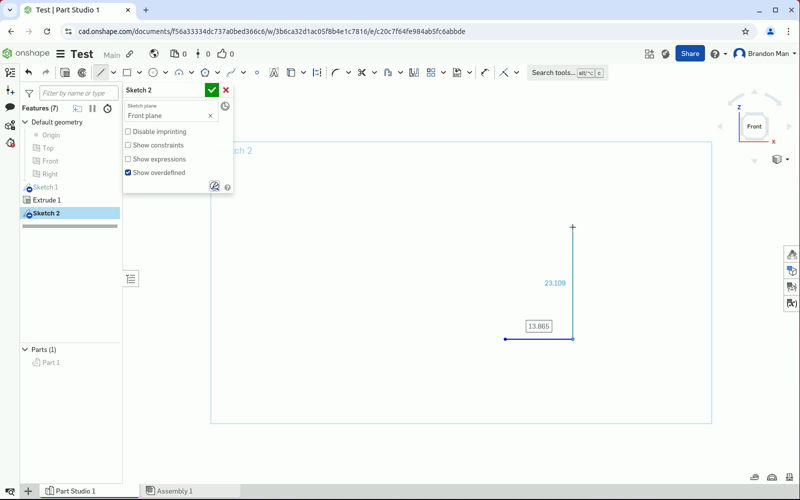
key_down(shift)
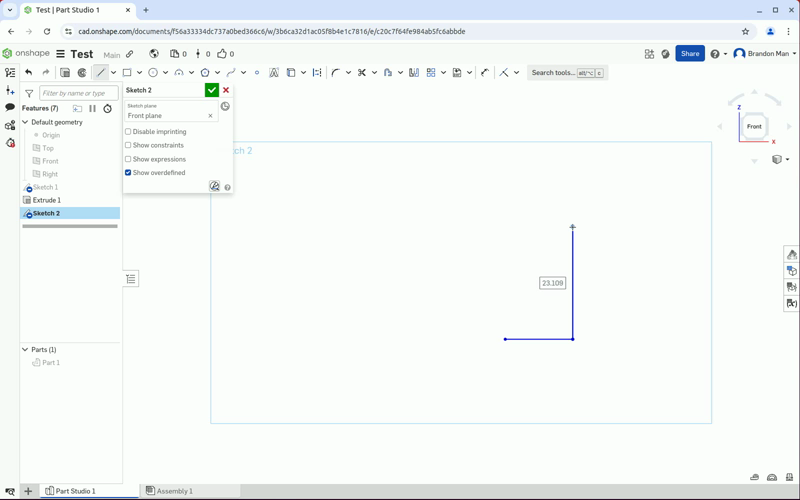
mouse_move(505, 226)
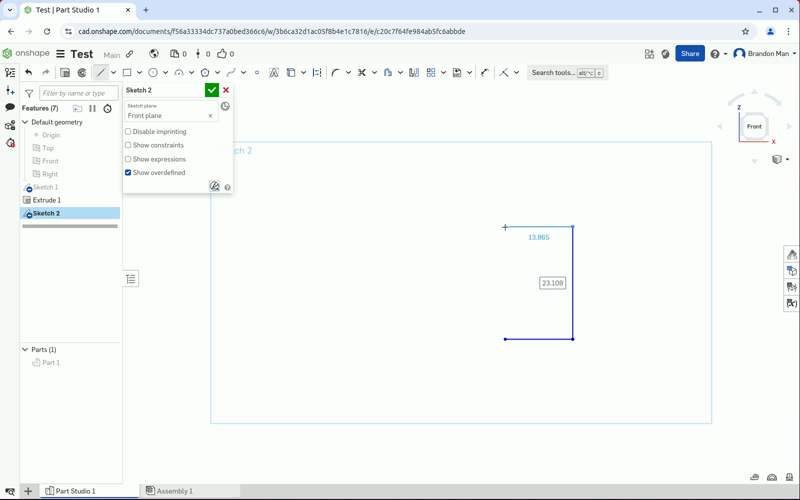
click(505, 226)
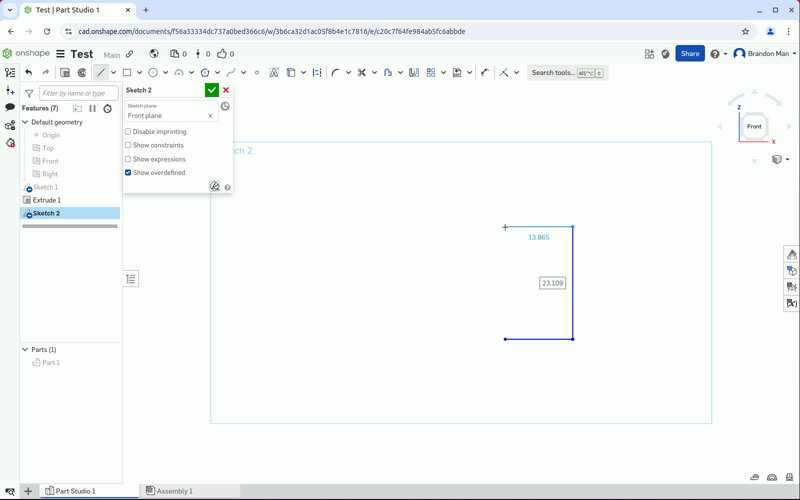
key_up(shift)
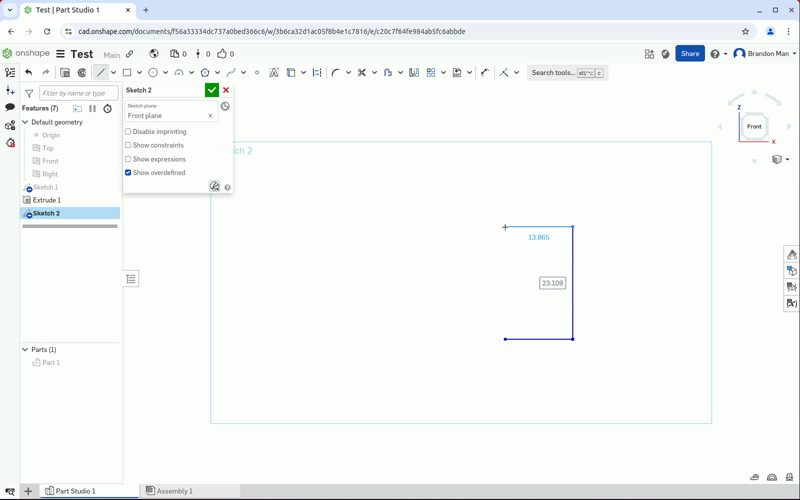
key_down(shift)
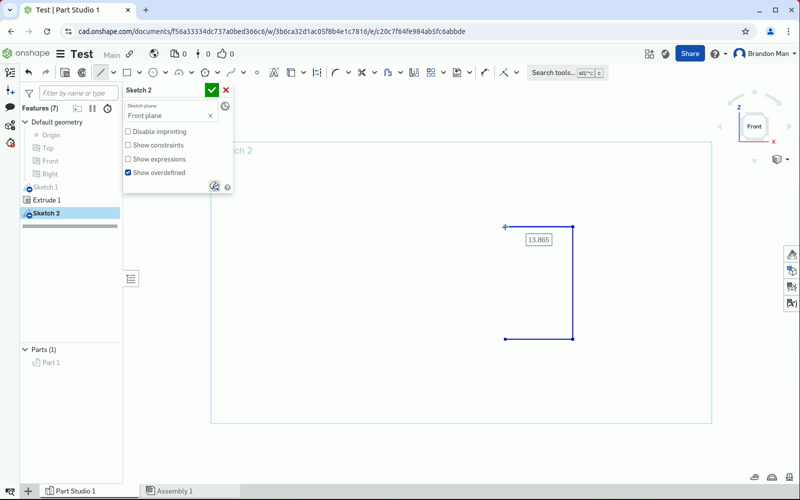
mouse_move(505, 339)
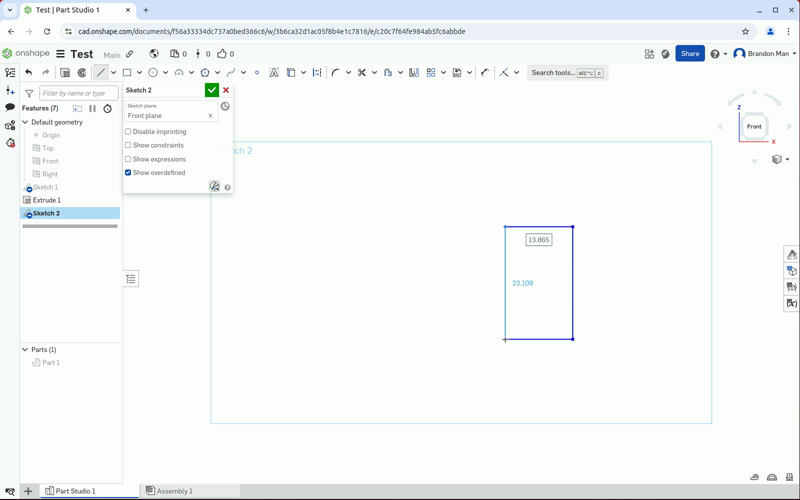
key_up(shift)
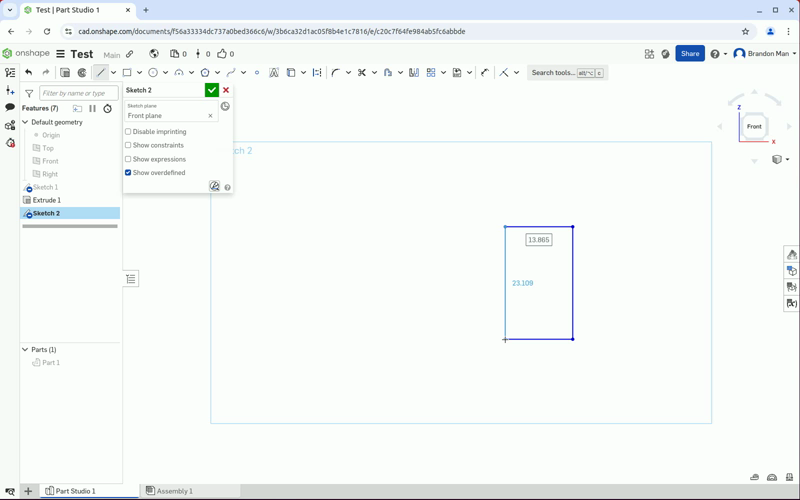
click(505, 339)
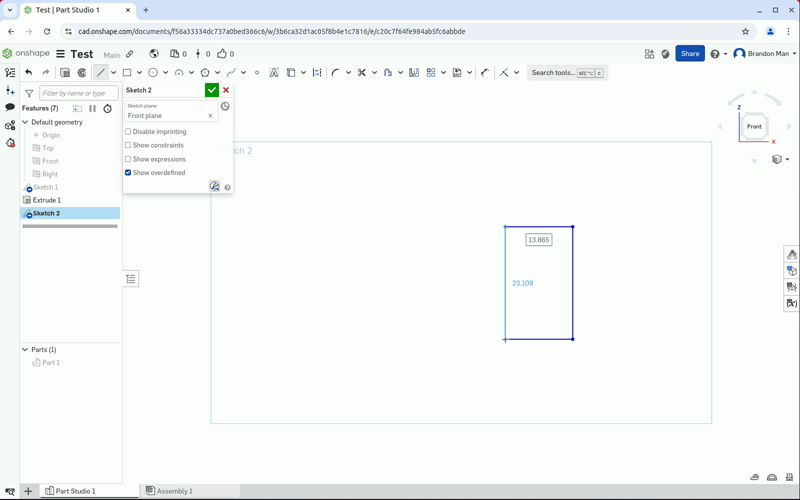
key(esc)
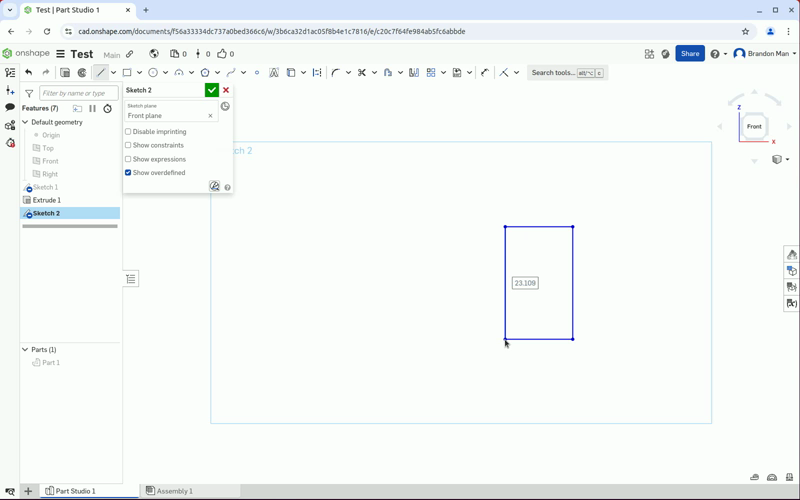
mouse_move(546, 242)
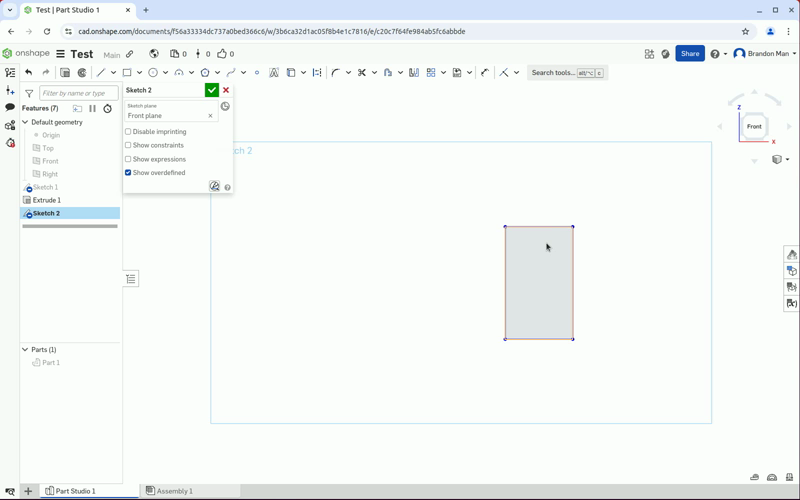
click(546, 242)
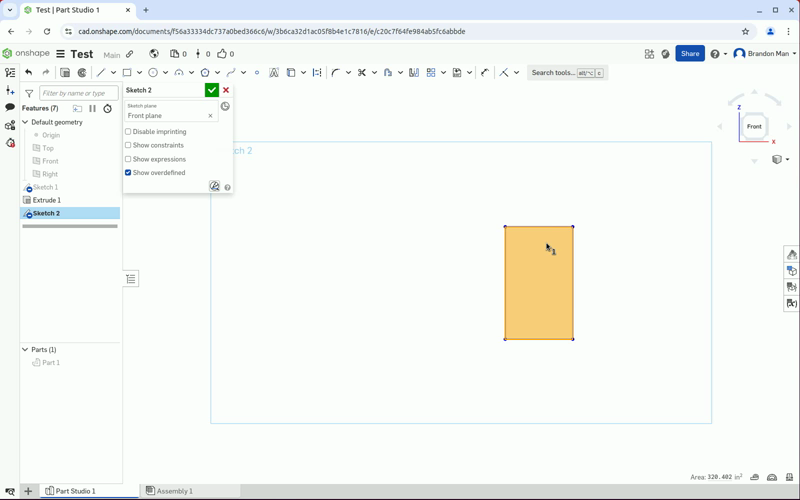
mouse_move(73, 352)
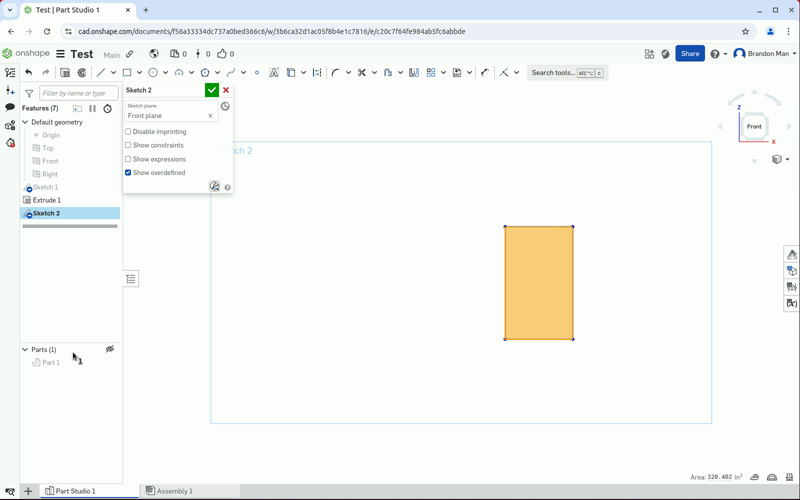
key(shift+y)
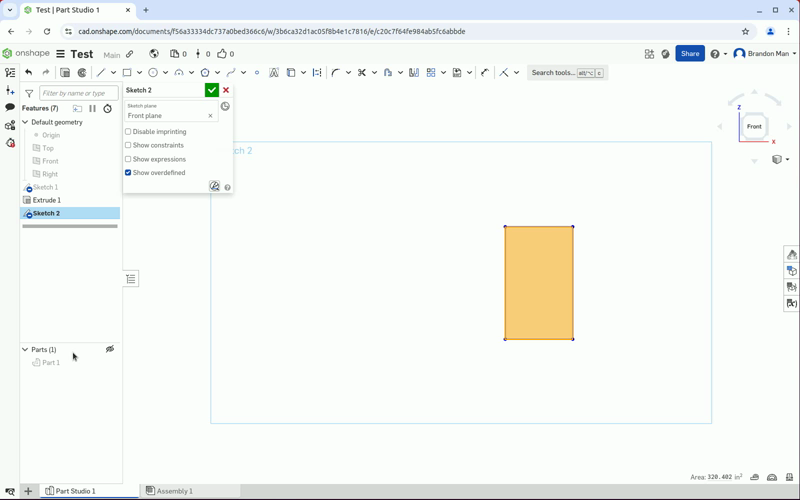
key(shift+e)
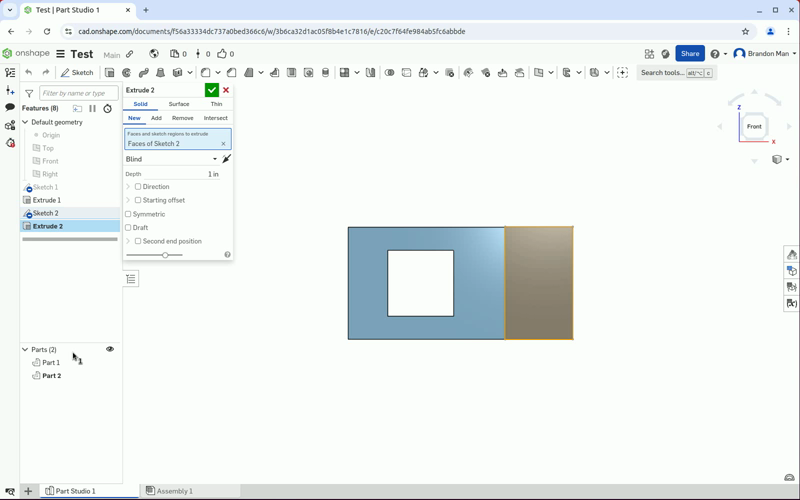
mouse_move(143, 106)
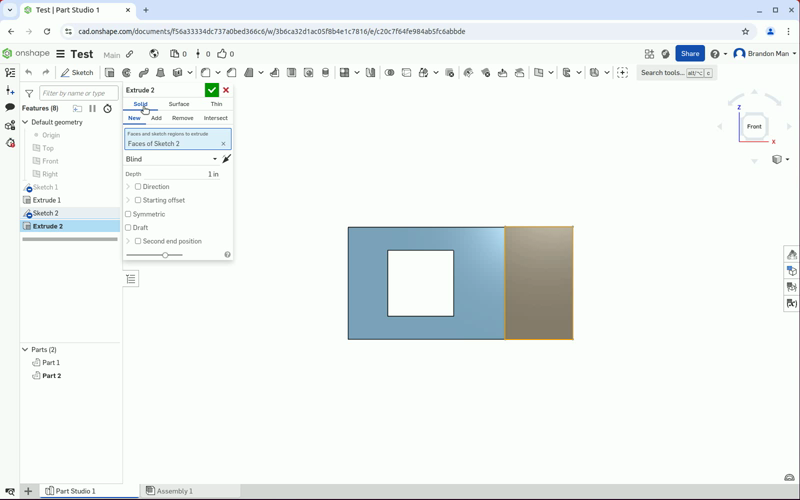
click(143, 106)
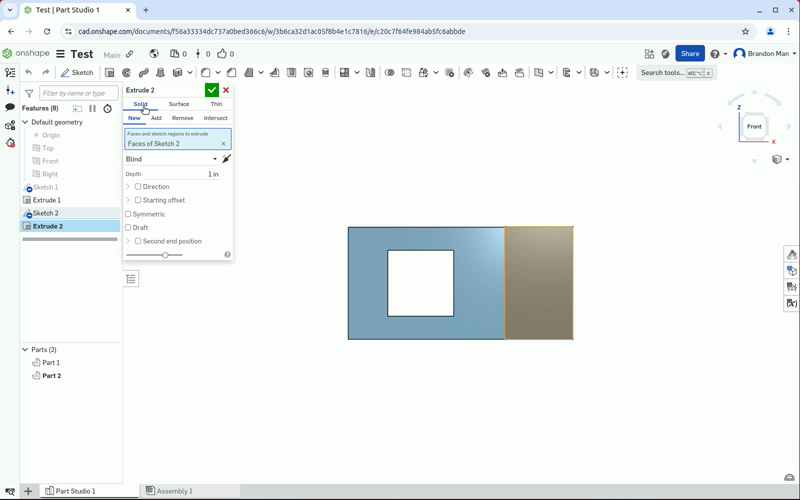
mouse_move(137, 120)
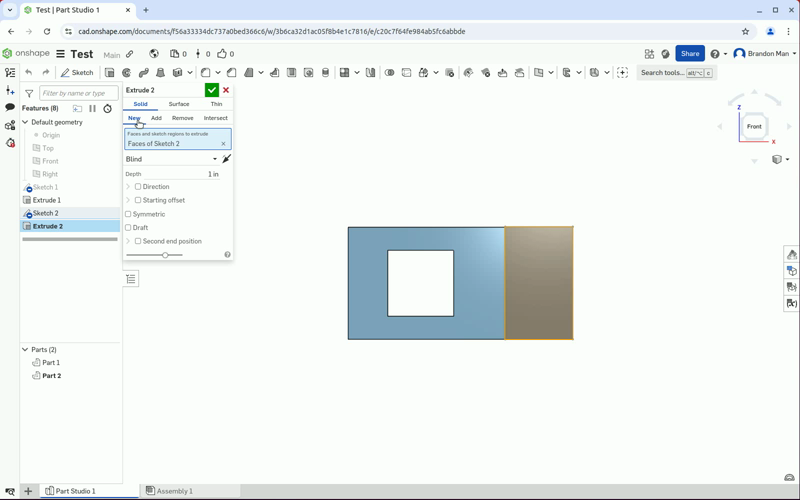
click(137, 120)
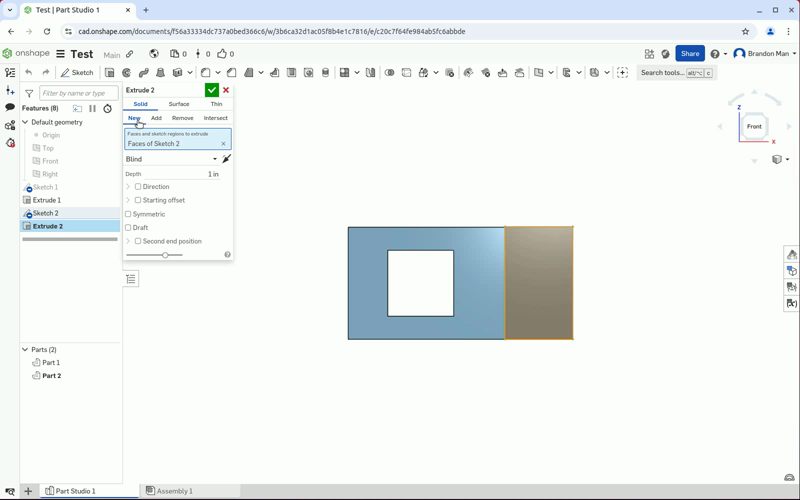
key(tab, 4)
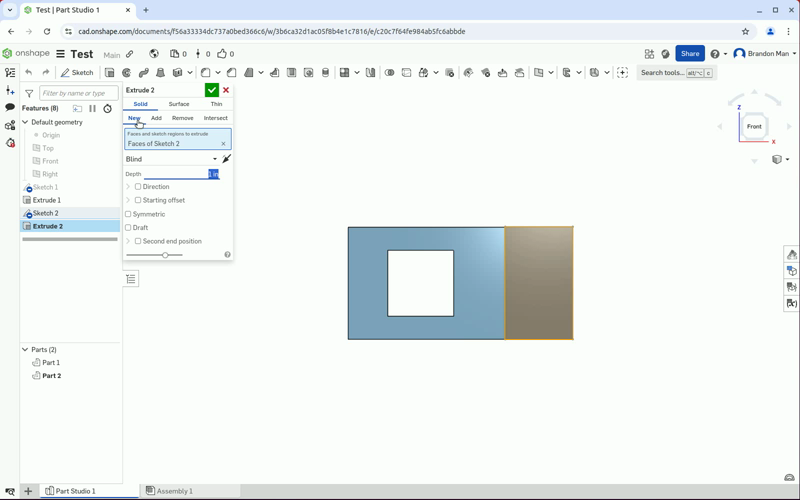
text(20.701)
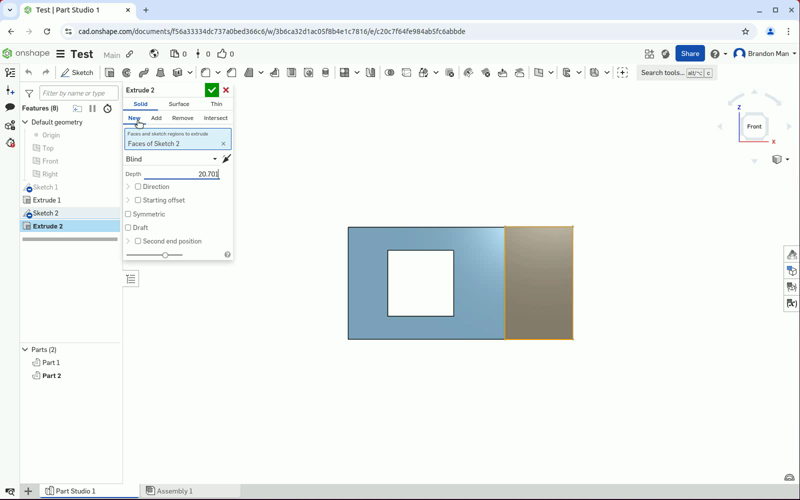
key(enter)
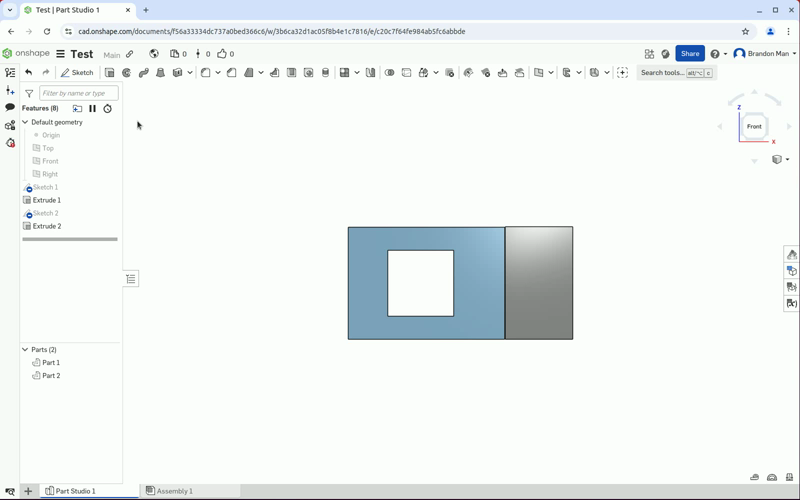
key(shift+h)
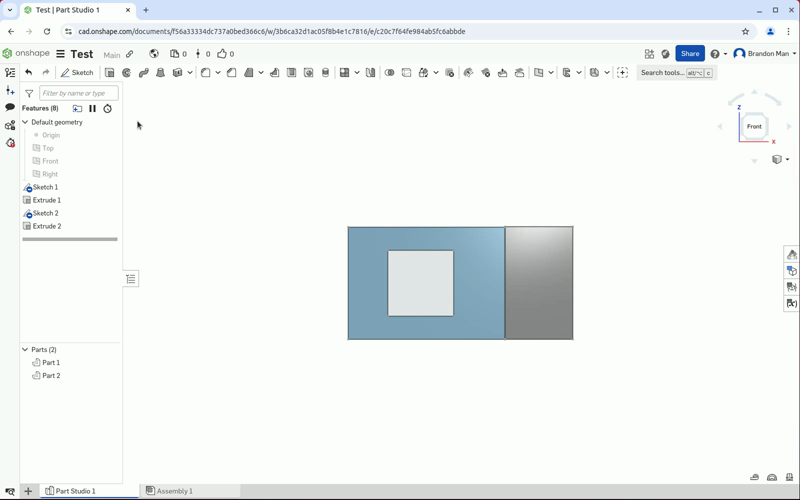
key(shift+h)
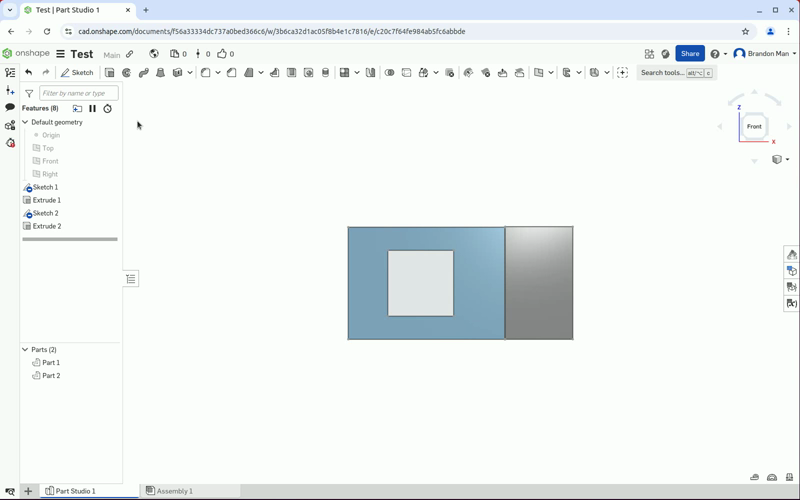
key(shift+7)
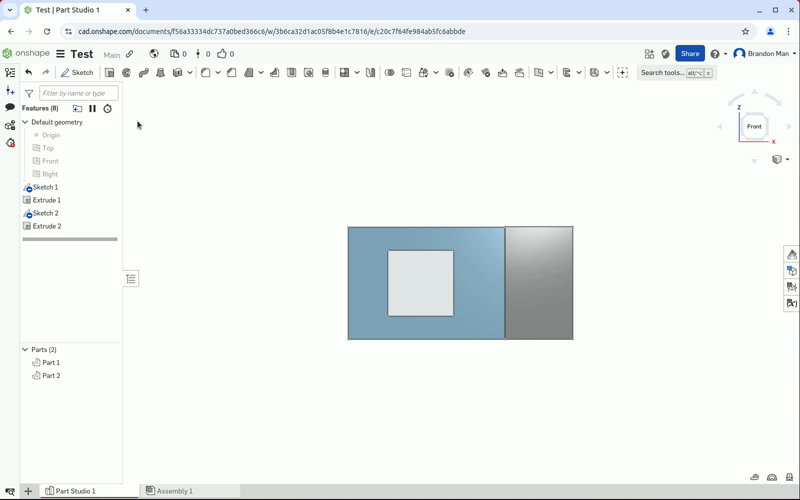
key(left, 2)
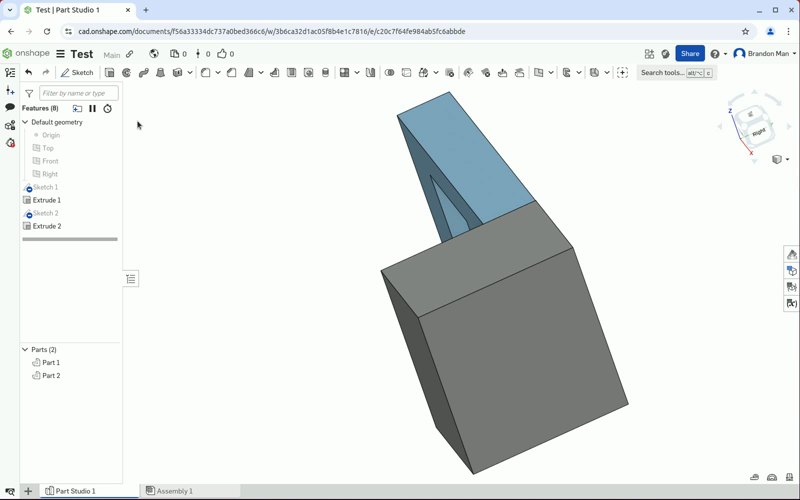
key(down, 2)
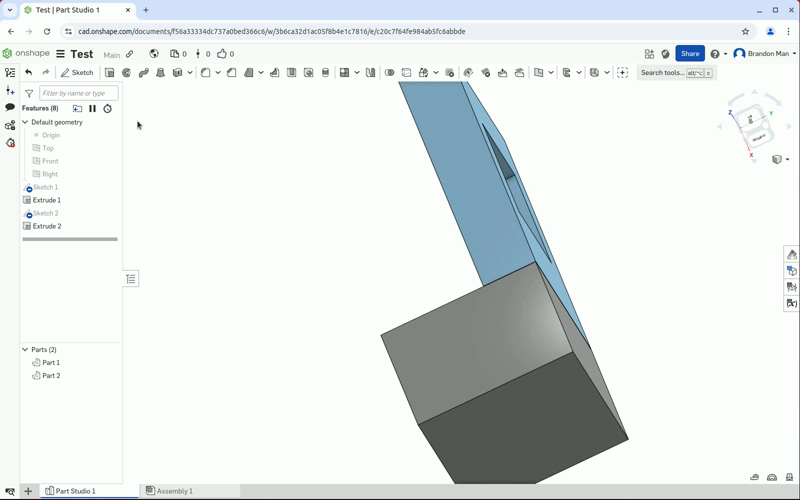
key(up, 2)
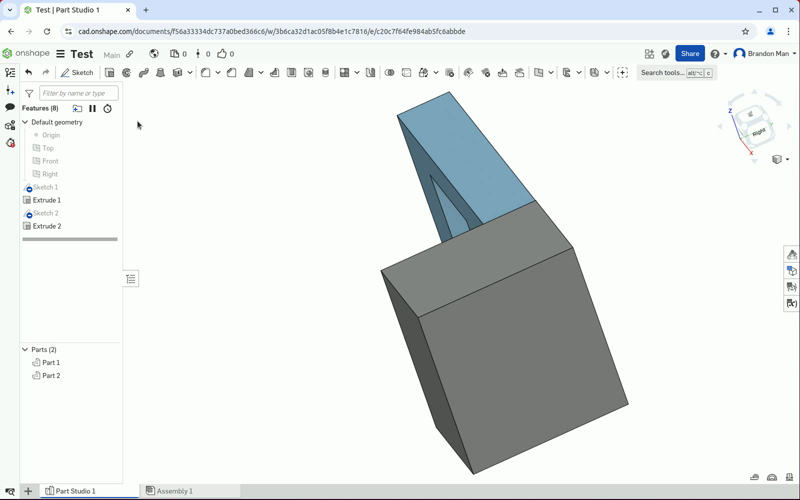
key(right, 2)
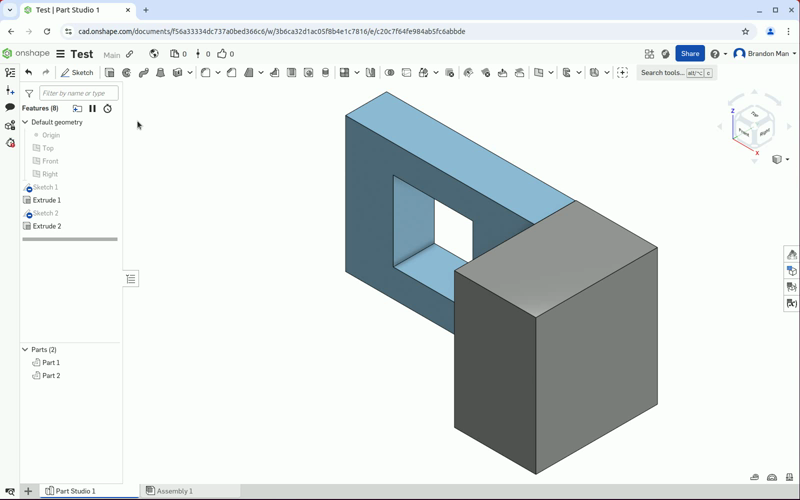
mouse_move(73, 189)
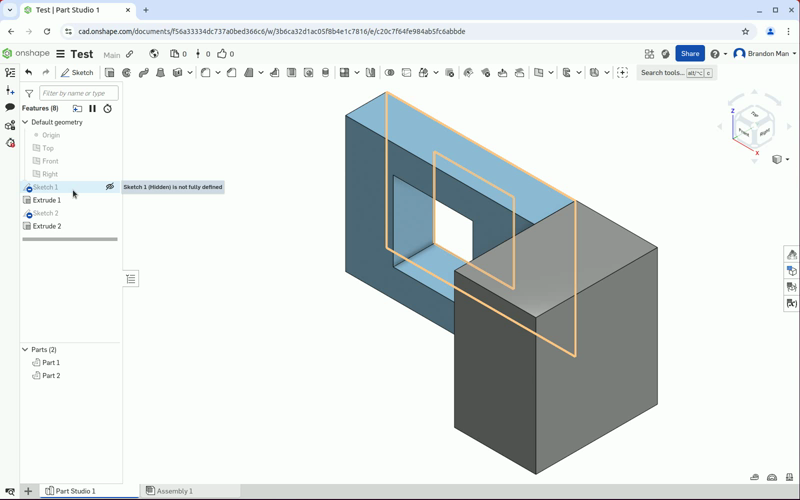
click(73, 189)